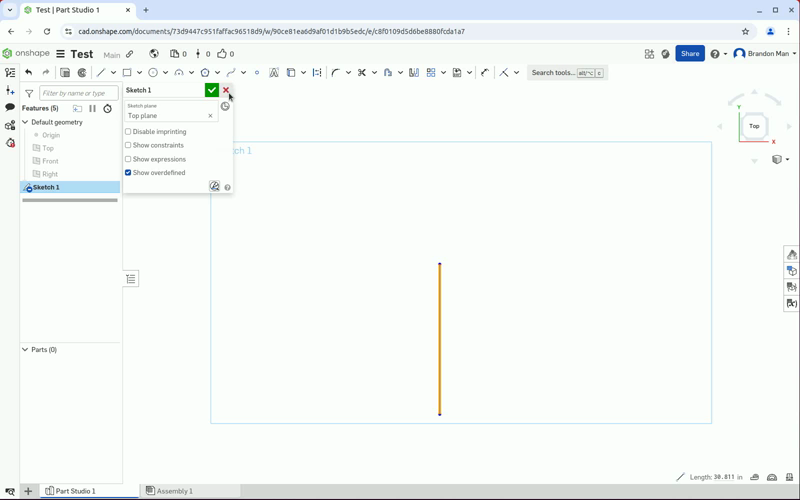
key(shift+h)
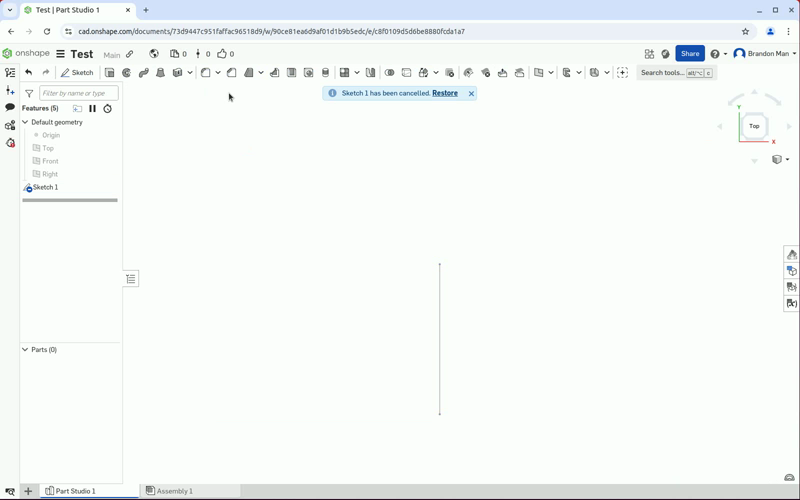
key(shift+s)
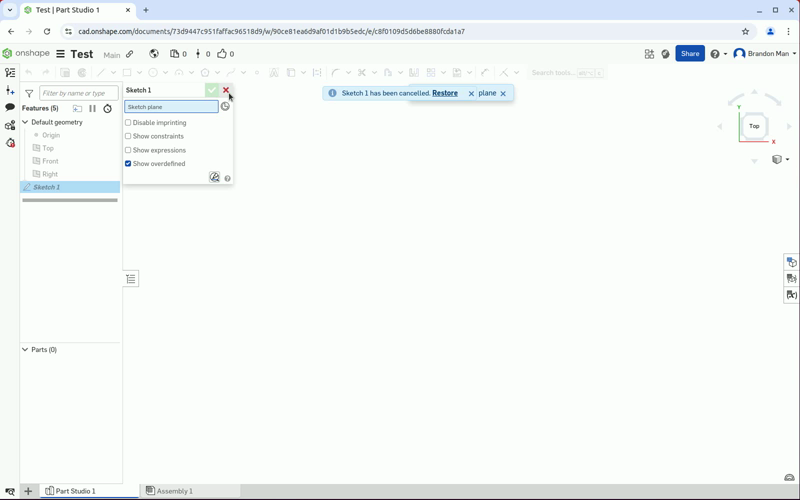
mouse_move(73, 150)
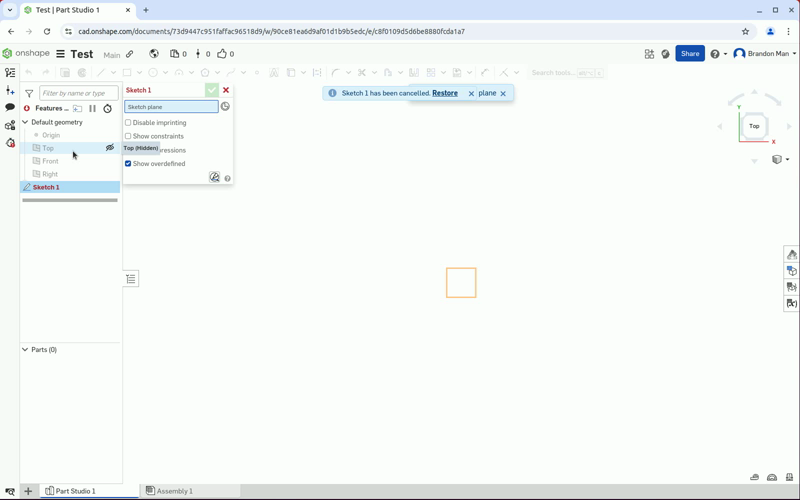
click(73, 150)
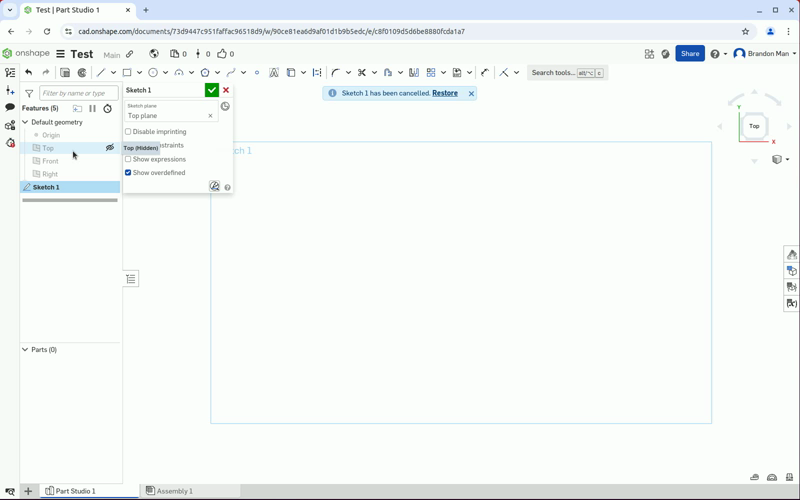
mouse_move(73, 352)
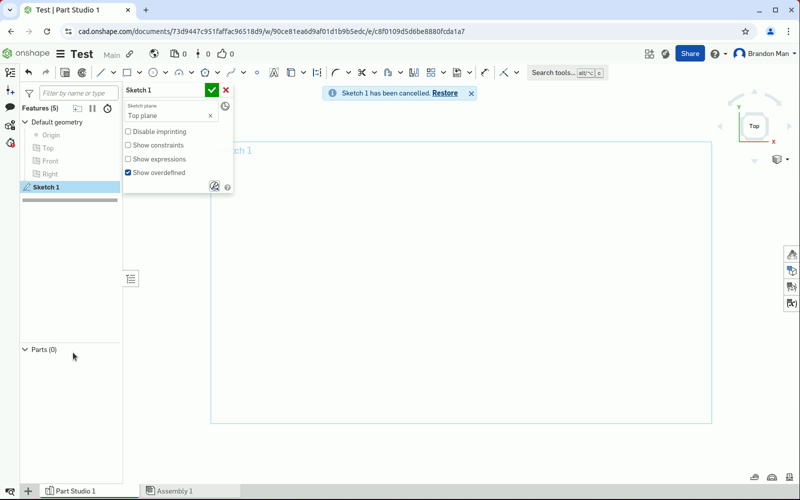
key(y)
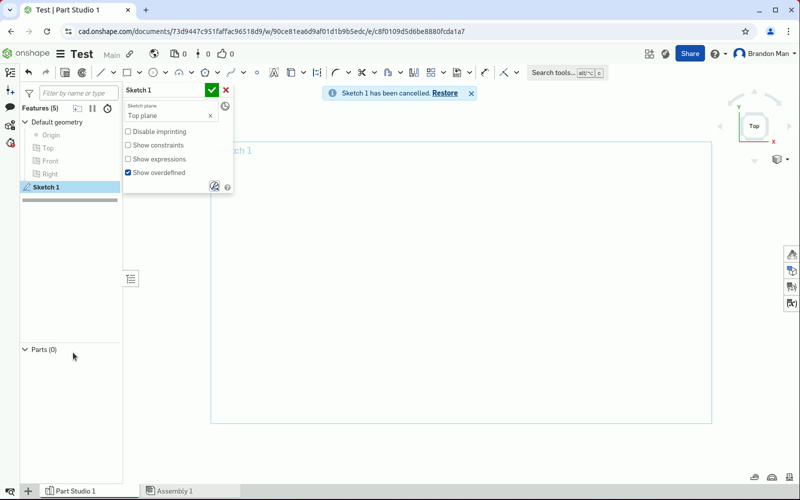
key(l)
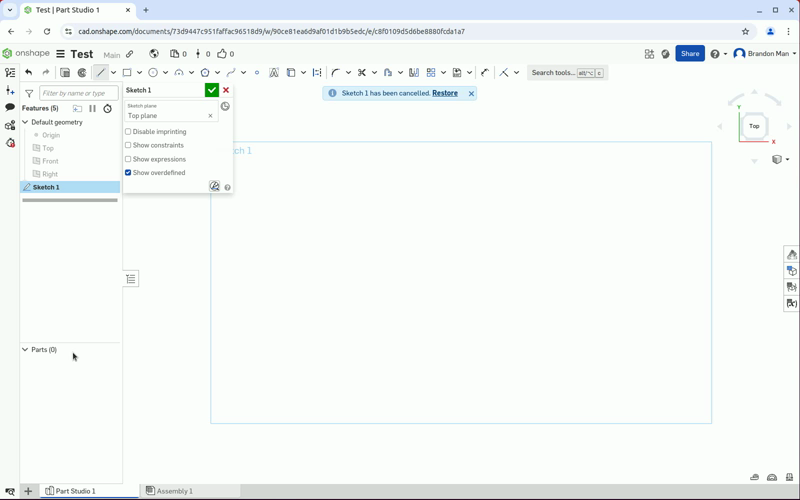
key_down(shift)
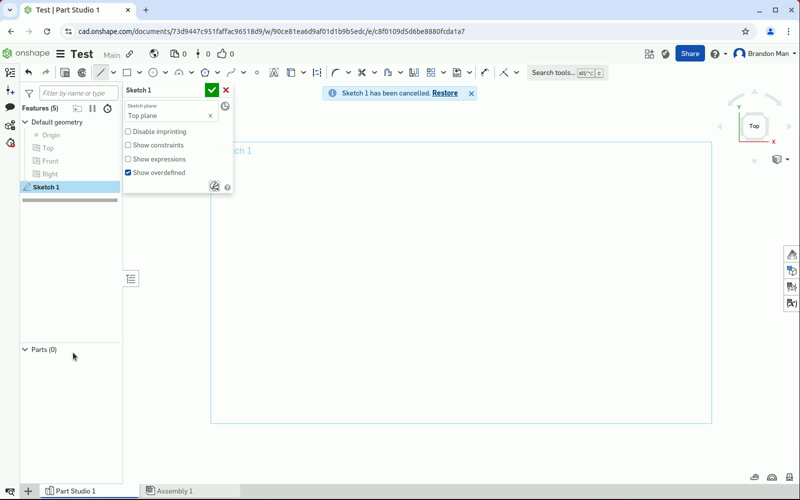
mouse_move(376, 311)
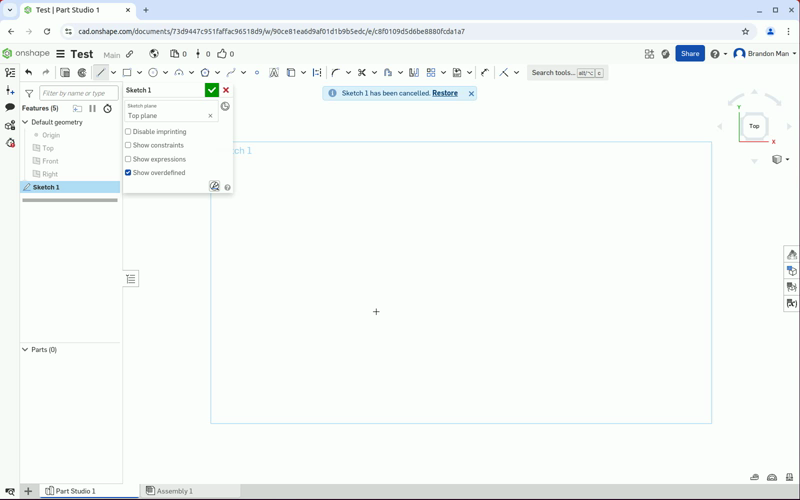
click(376, 311)
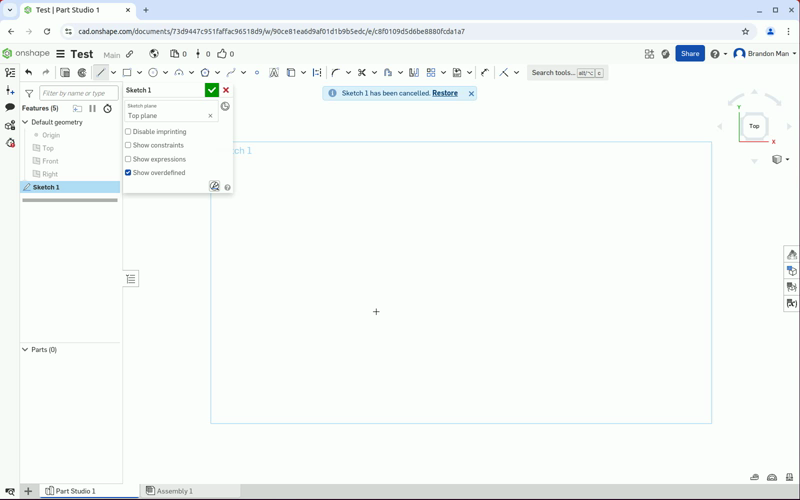
key_up(shift)
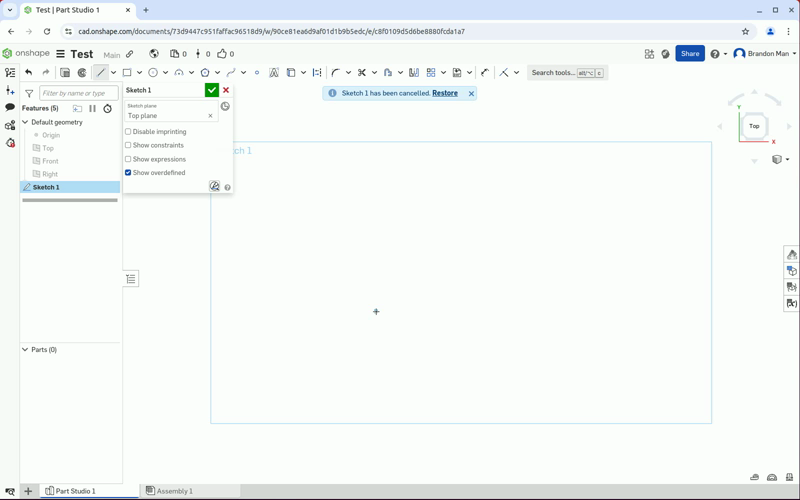
key_down(shift)
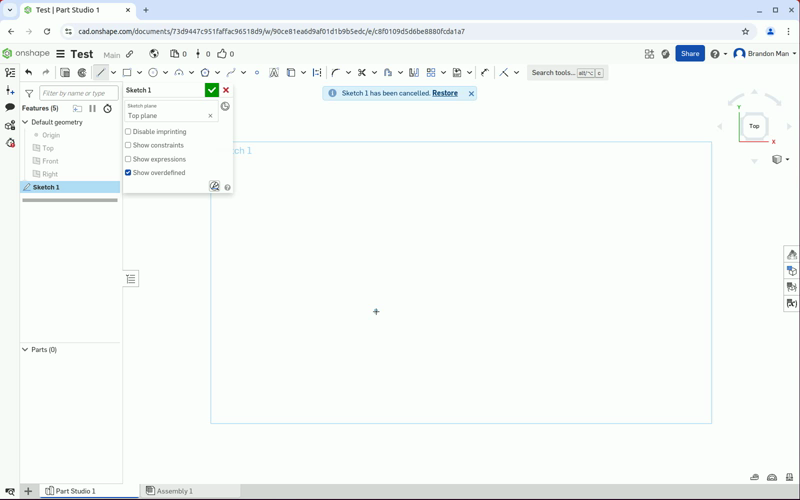
mouse_move(544, 311)
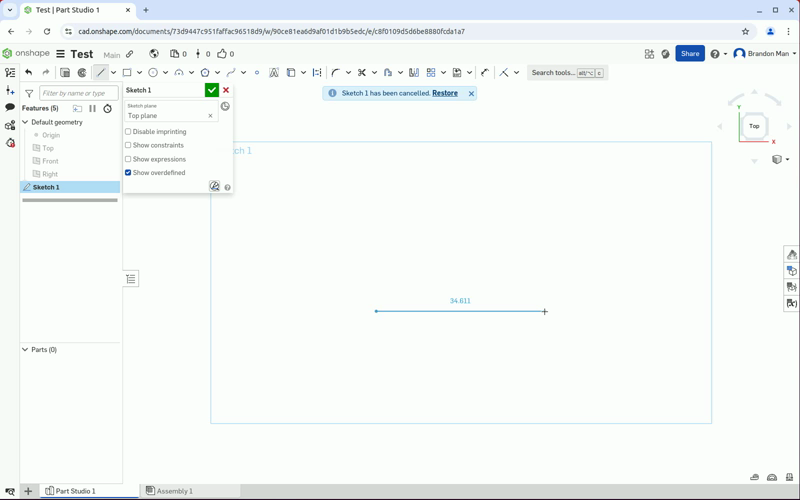
click(544, 311)
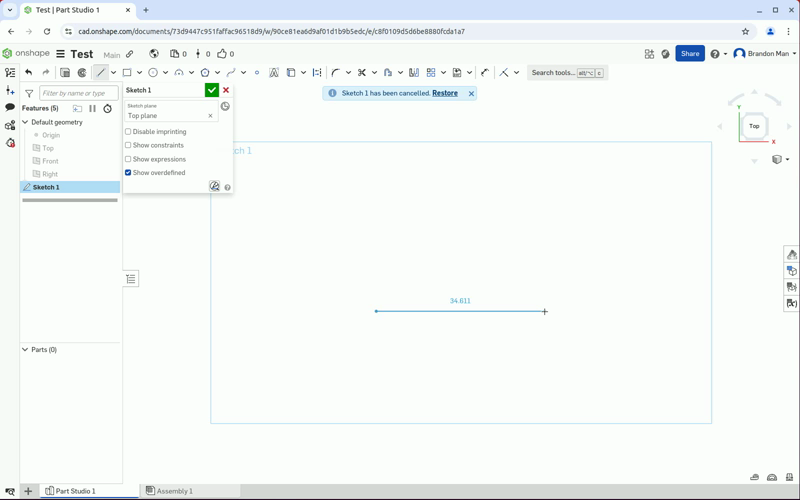
key_up(shift)
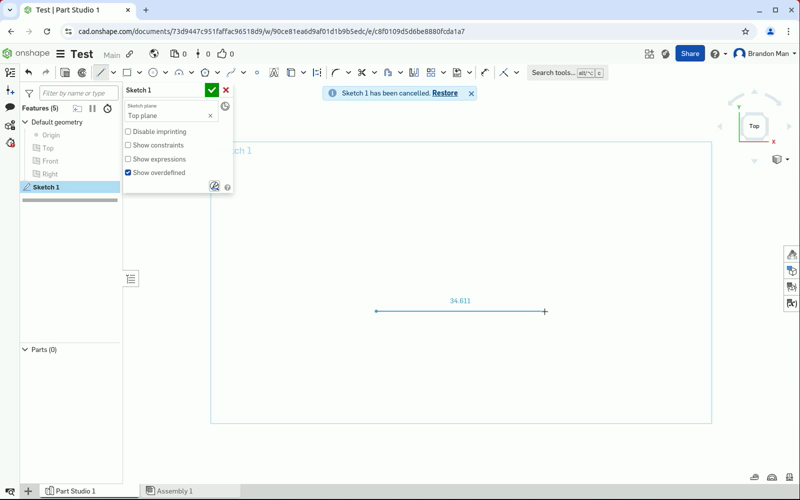
key_down(shift)
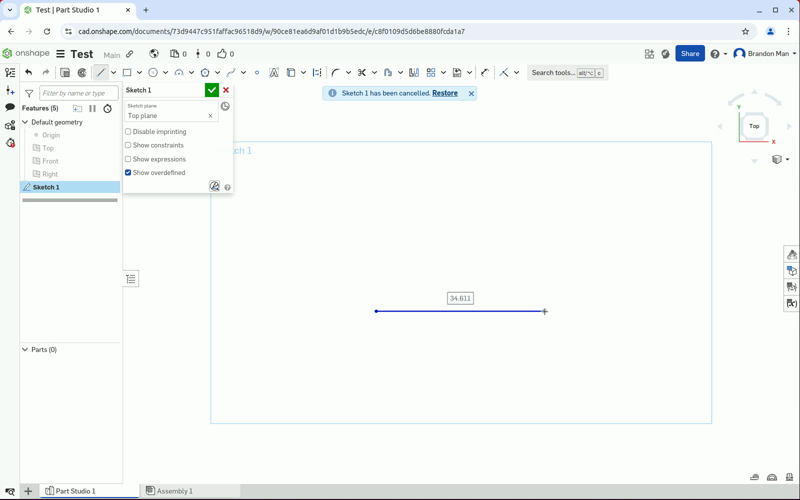
mouse_move(574, 311)
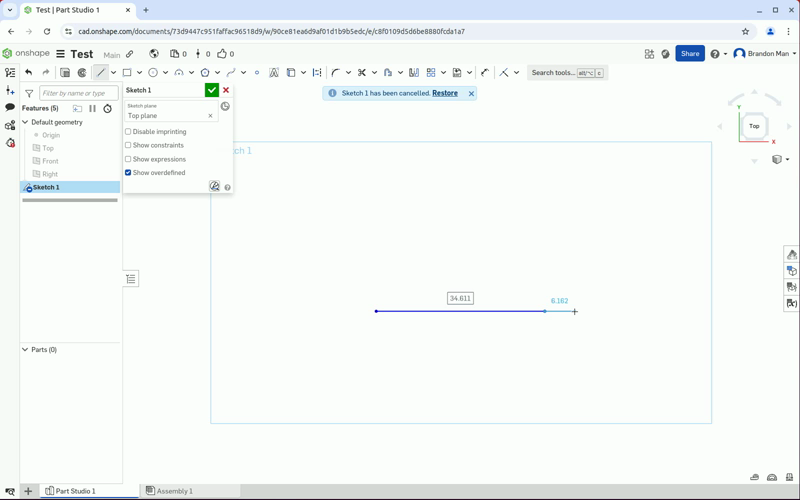
mouse_move(544, 254)
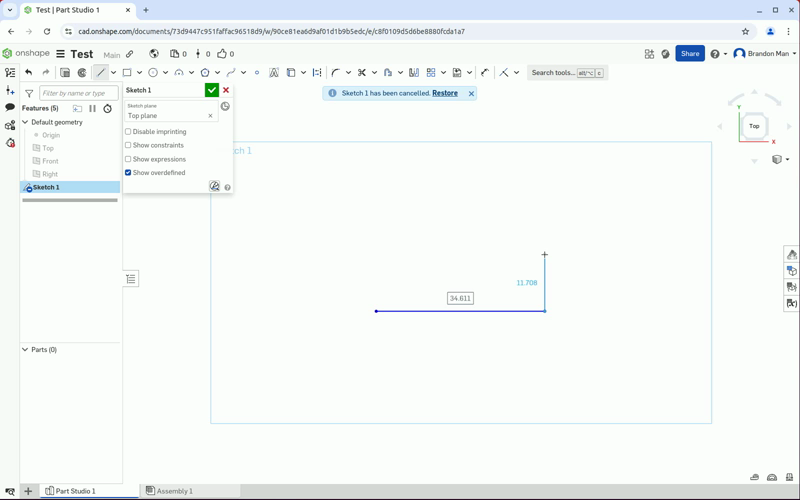
click(544, 254)
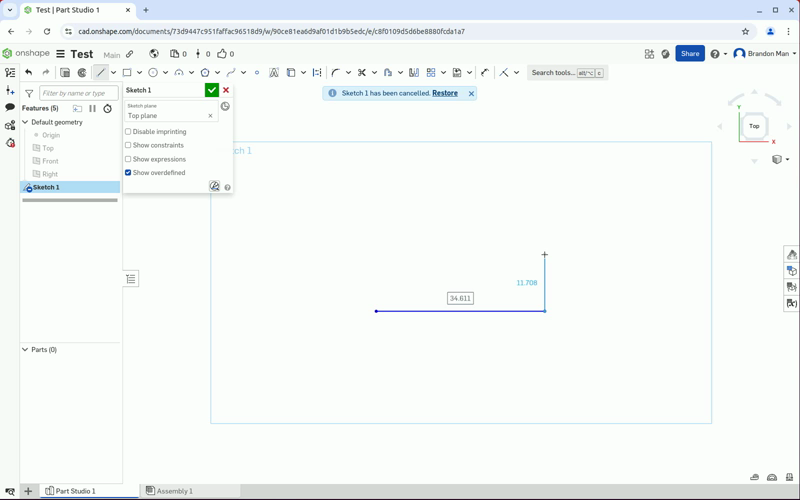
key_up(shift)
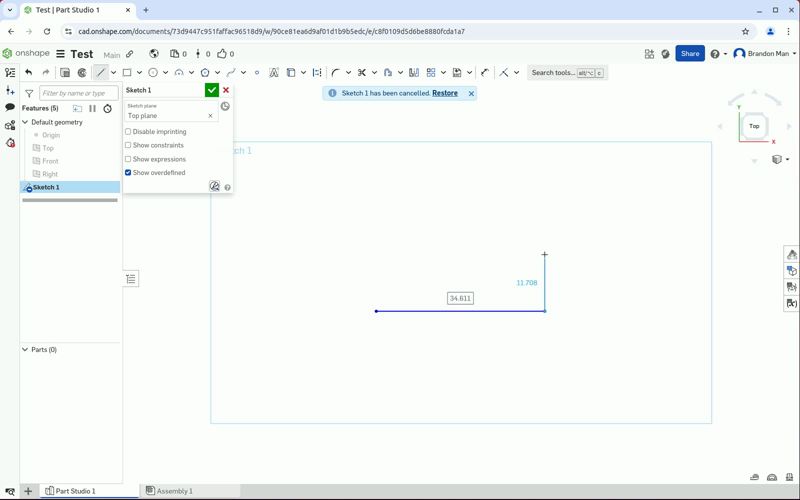
key_down(shift)
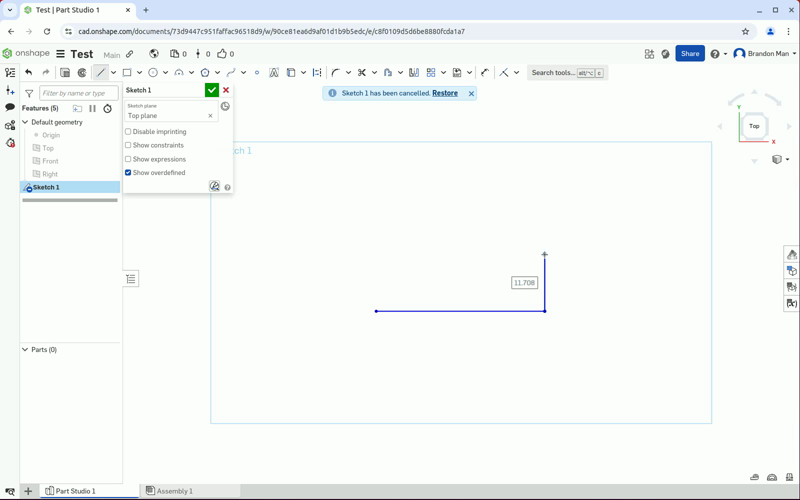
mouse_move(376, 254)
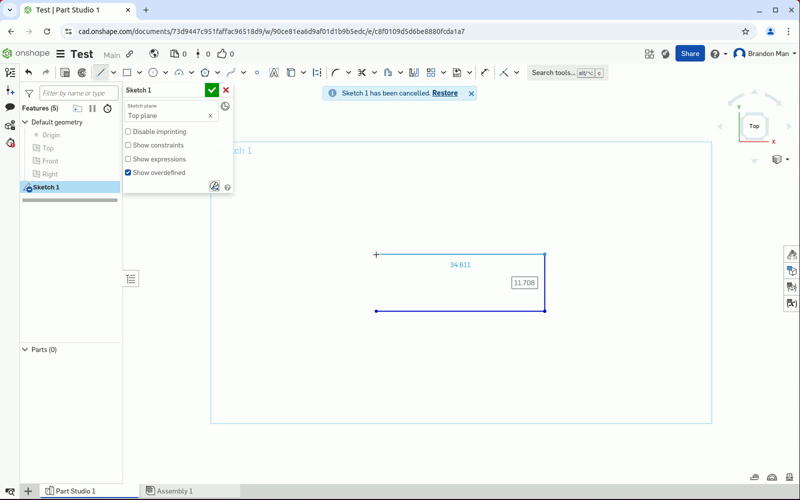
click(376, 254)
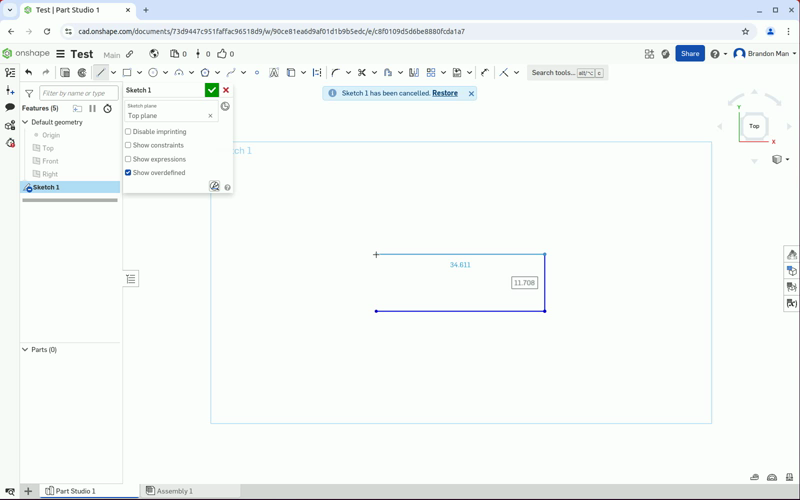
key_up(shift)
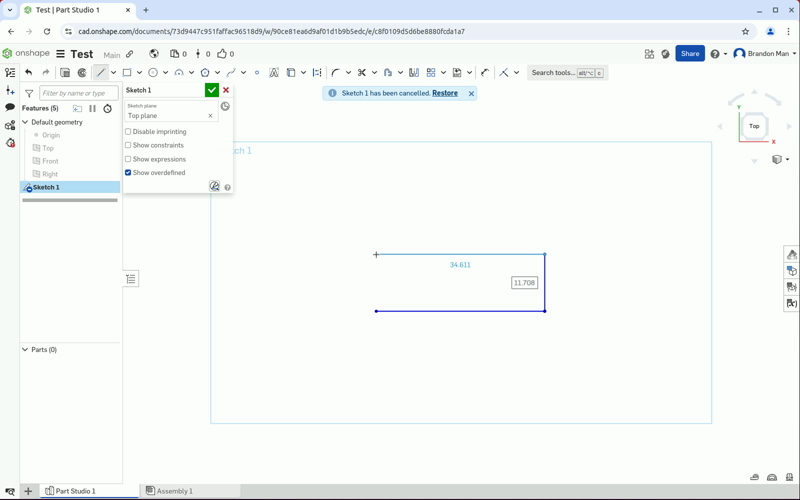
mouse_move(406, 254)
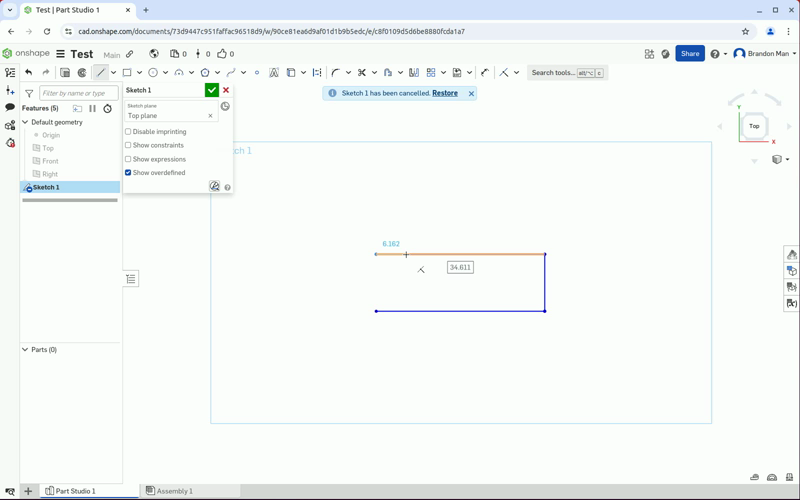
key_down(shift)
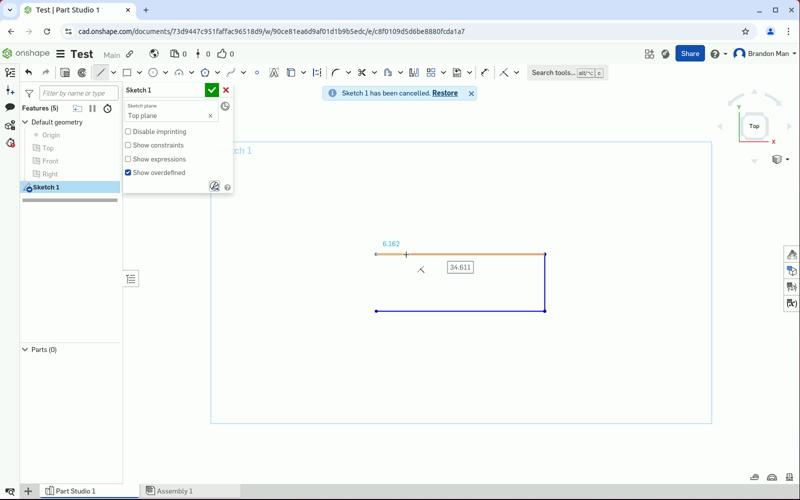
mouse_move(376, 311)
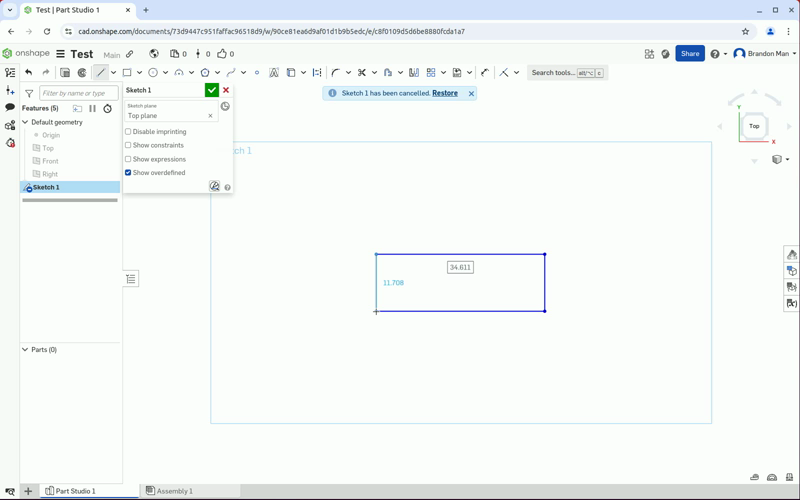
key_up(shift)
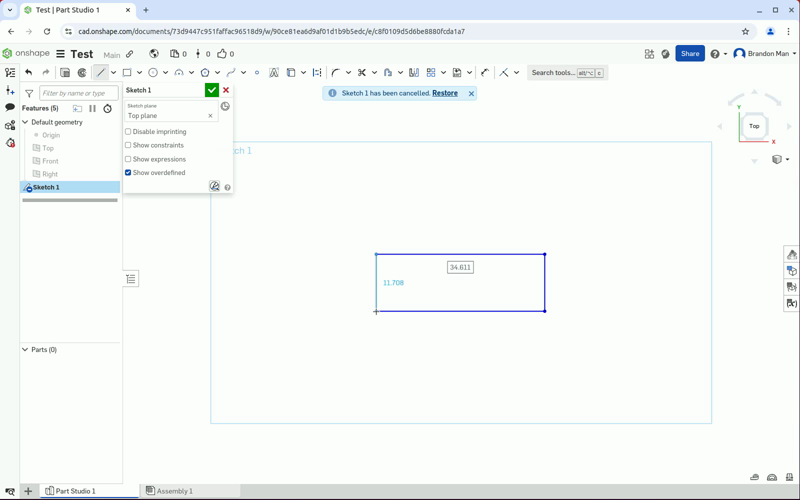
click(376, 311)
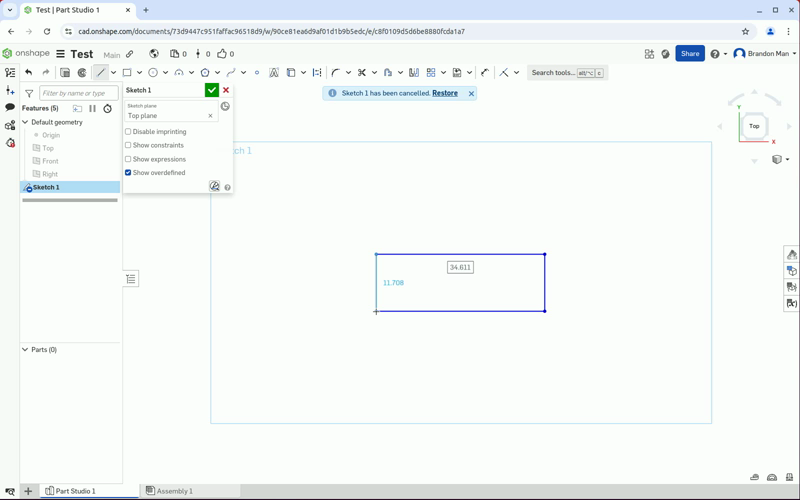
key(esc)
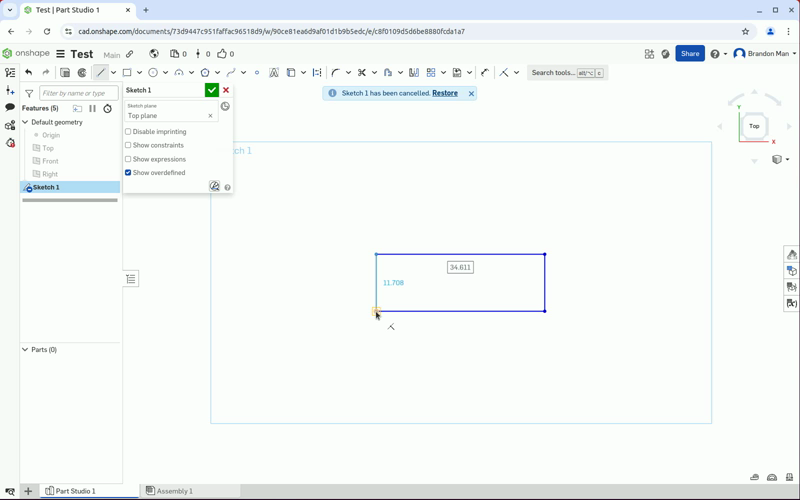
mouse_move(452, 293)
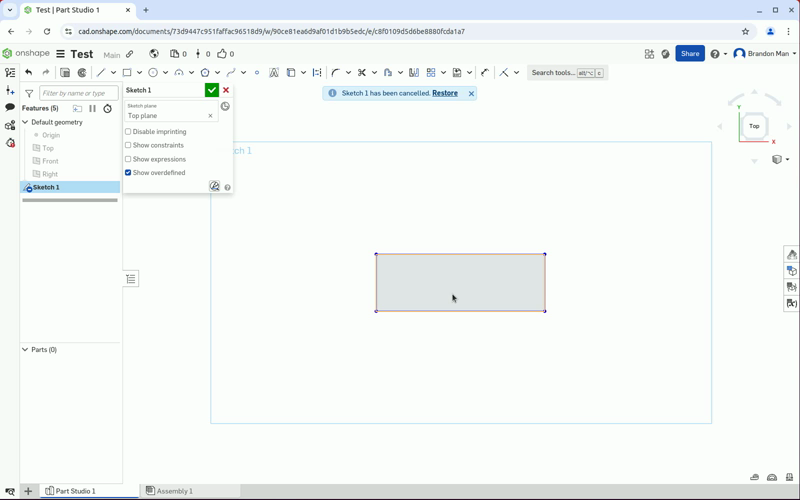
click(452, 293)
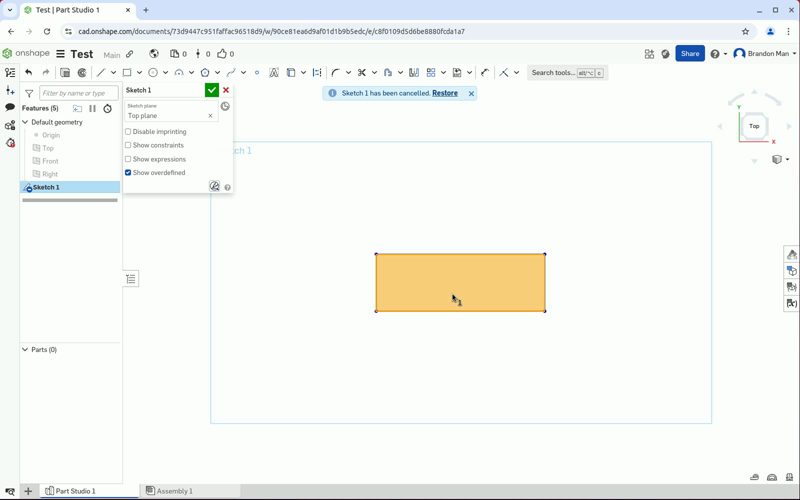
mouse_move(73, 352)
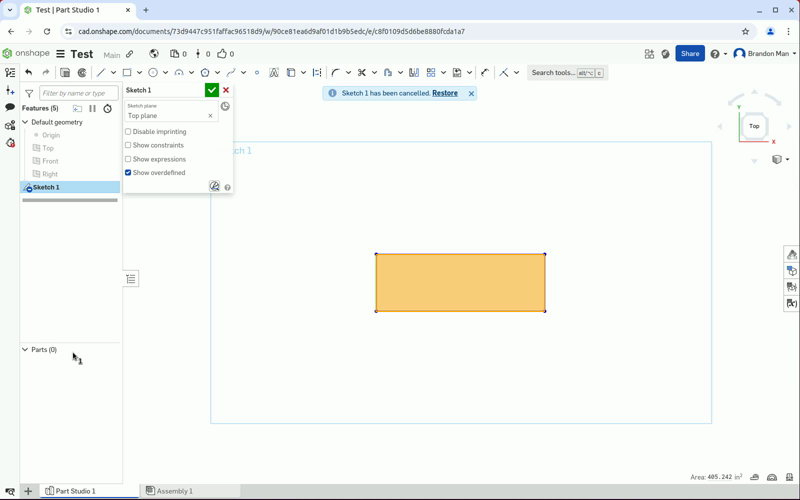
key(shift+y)
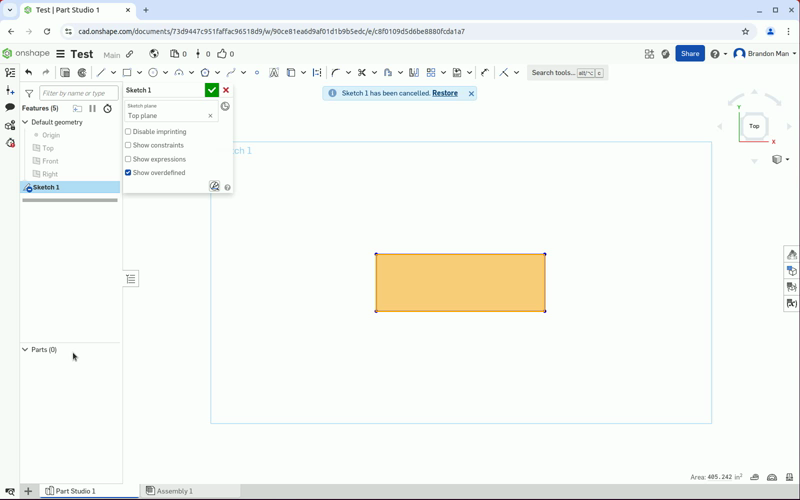
key(shift+e)
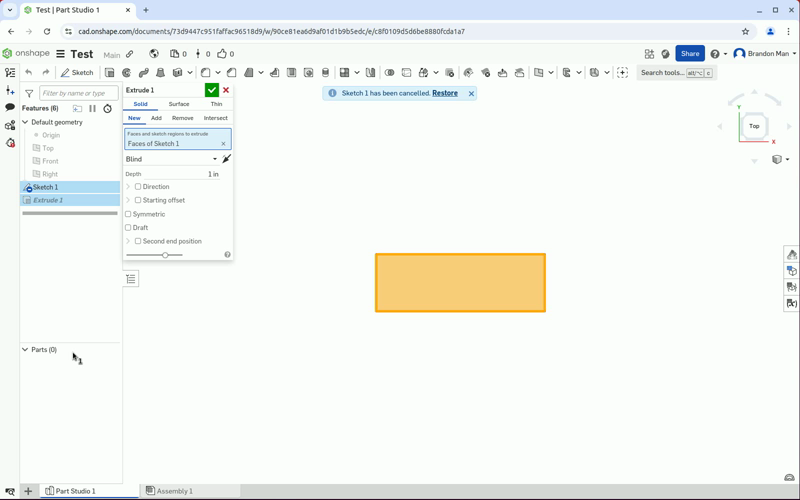
mouse_move(143, 106)
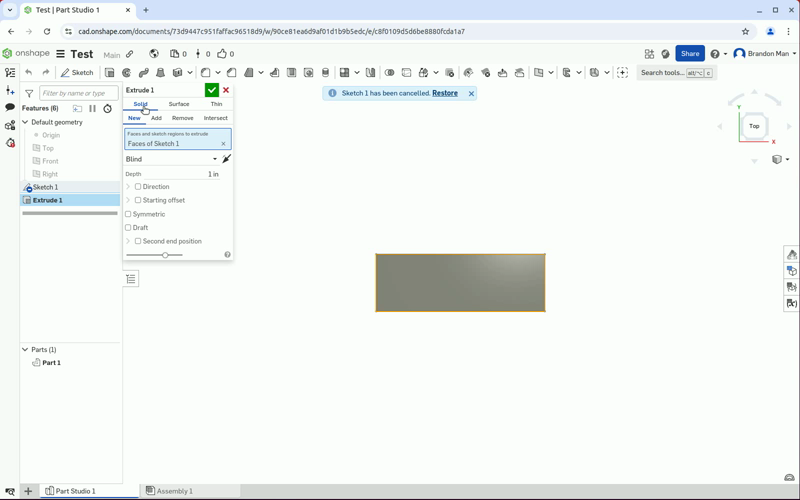
click(143, 106)
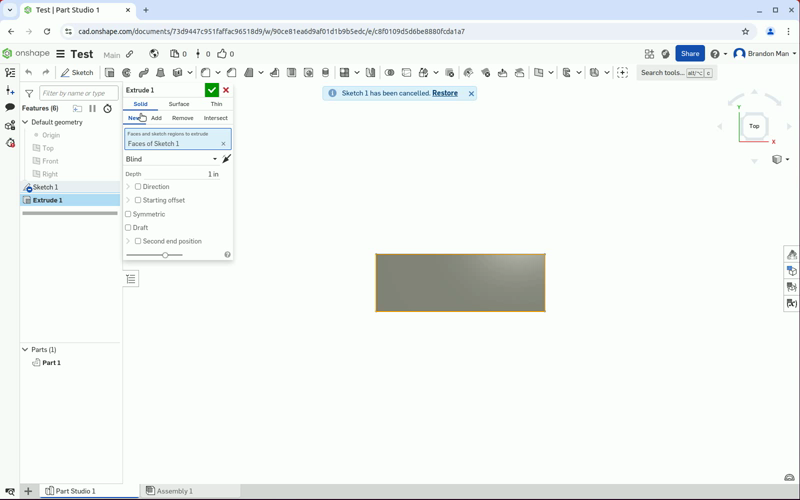
mouse_move(137, 120)
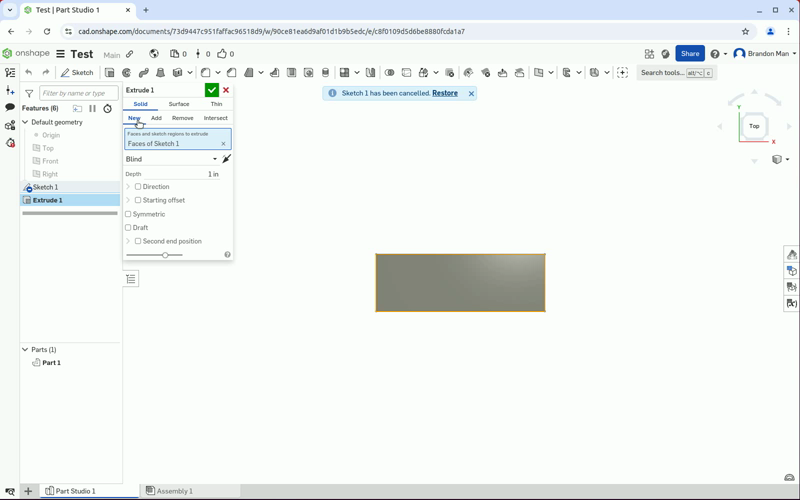
click(137, 120)
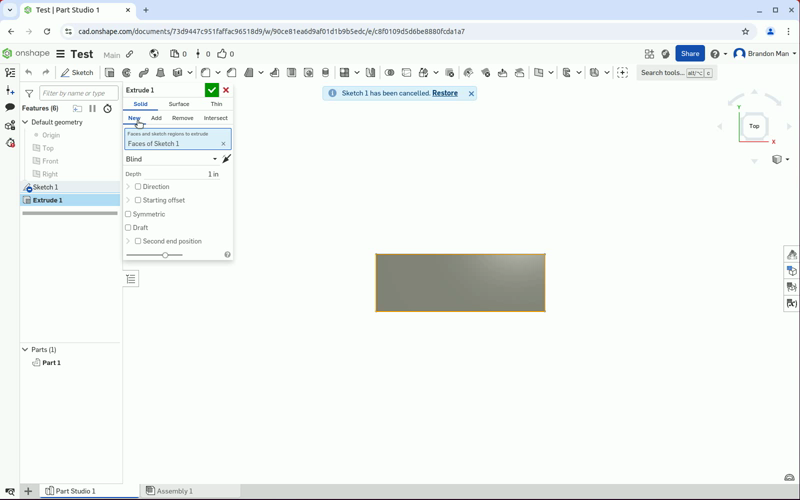
key(tab, 4)
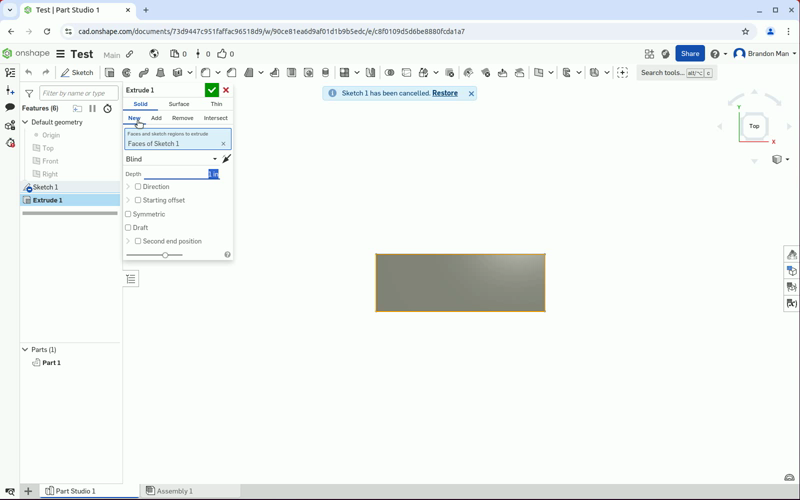
text(23.108)
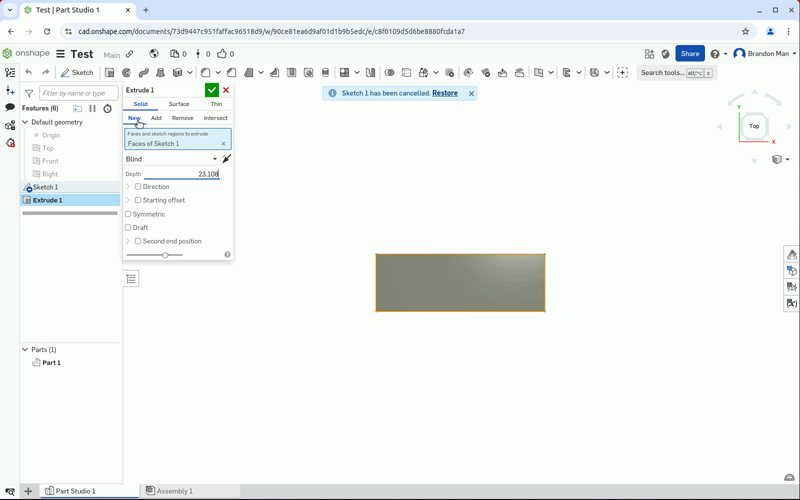
key(enter)
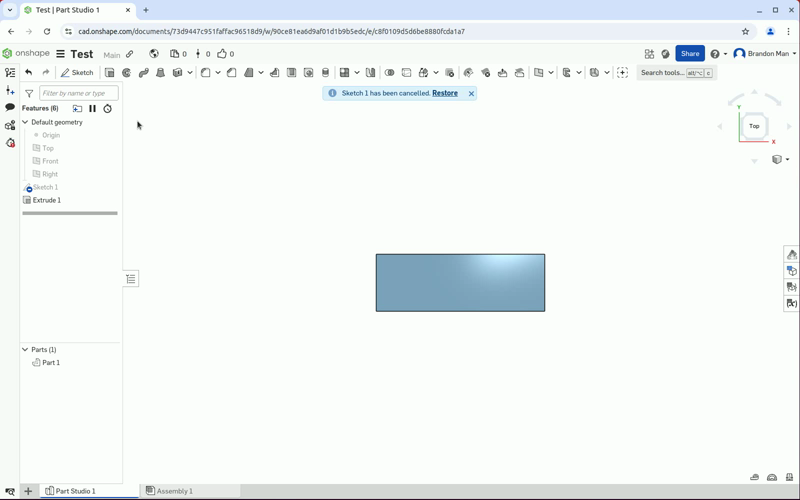
key(shift+h)
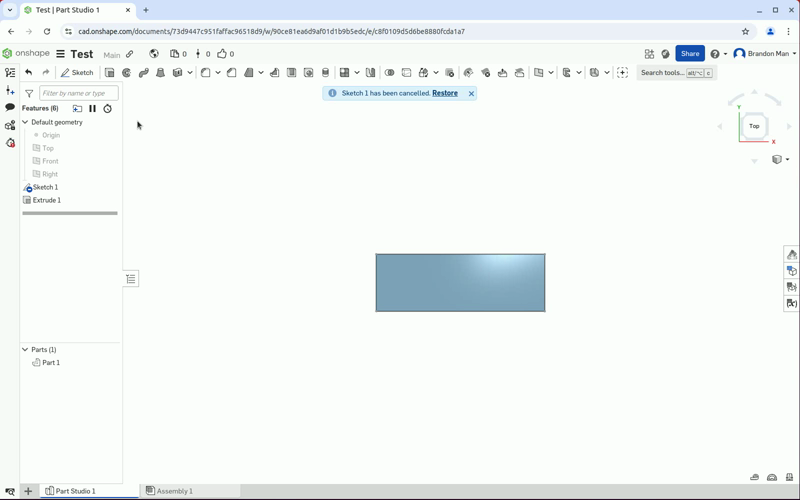
key(shift+h)
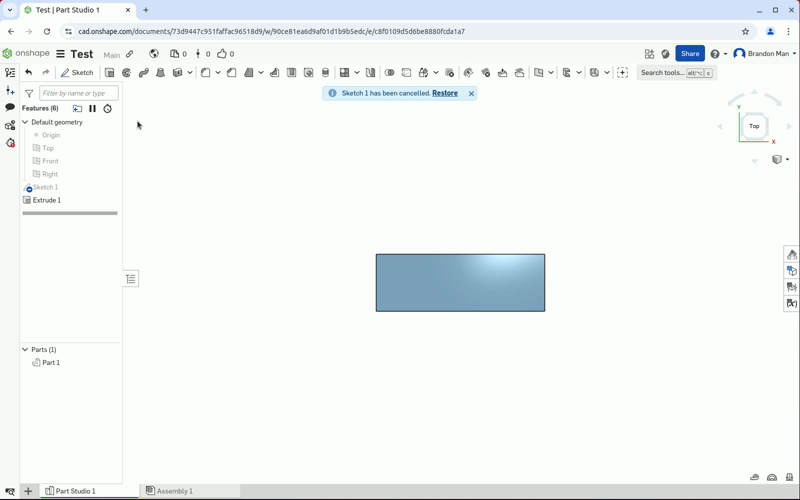
mouse_move(73, 189)
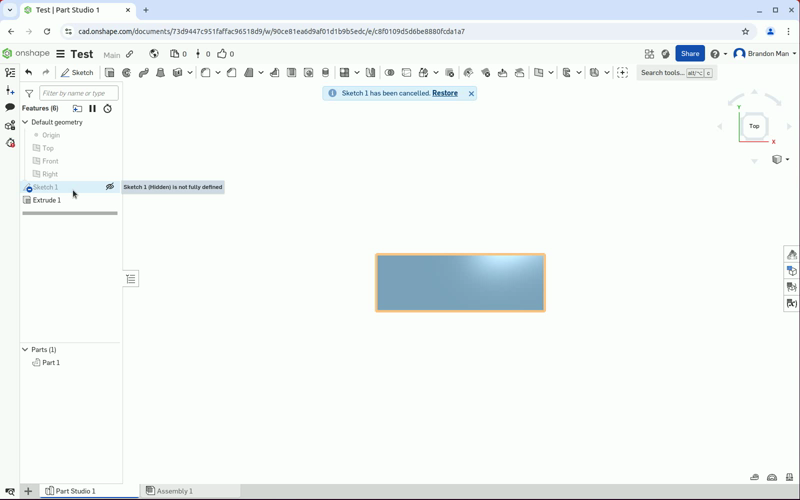
click(73, 189)
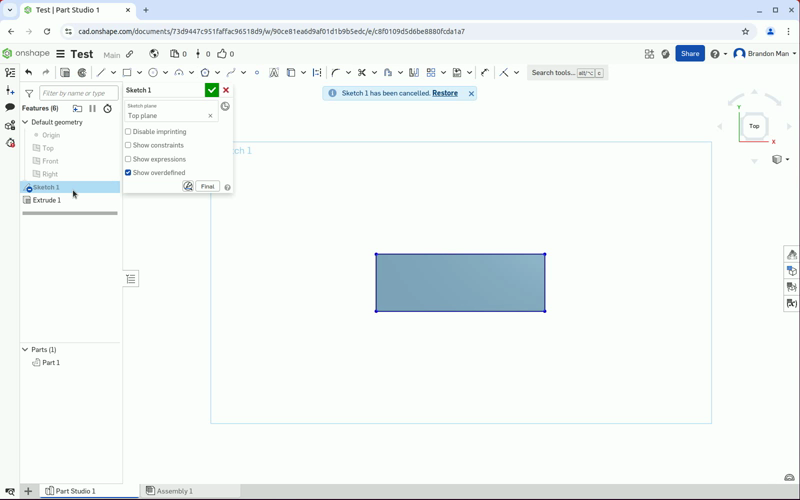
mouse_move(229, 92)
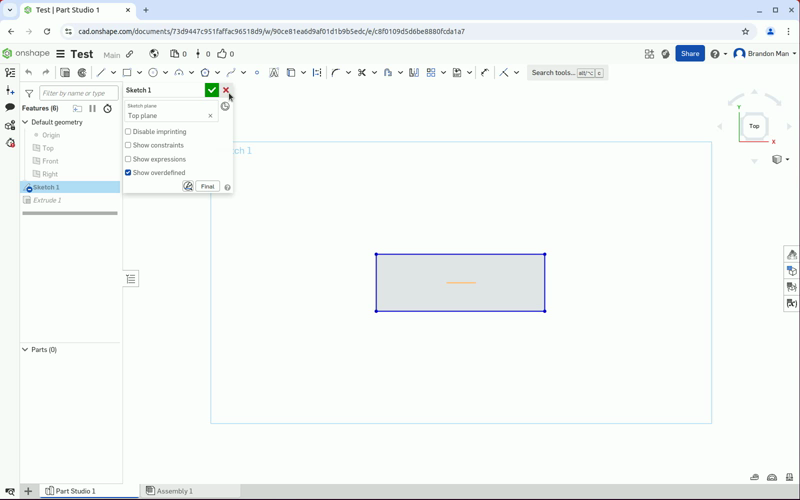
click(229, 92)
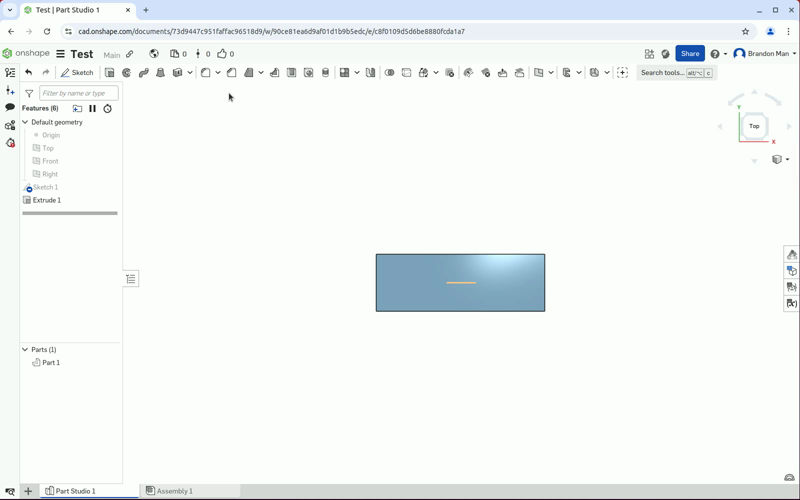
mouse_move(73, 352)
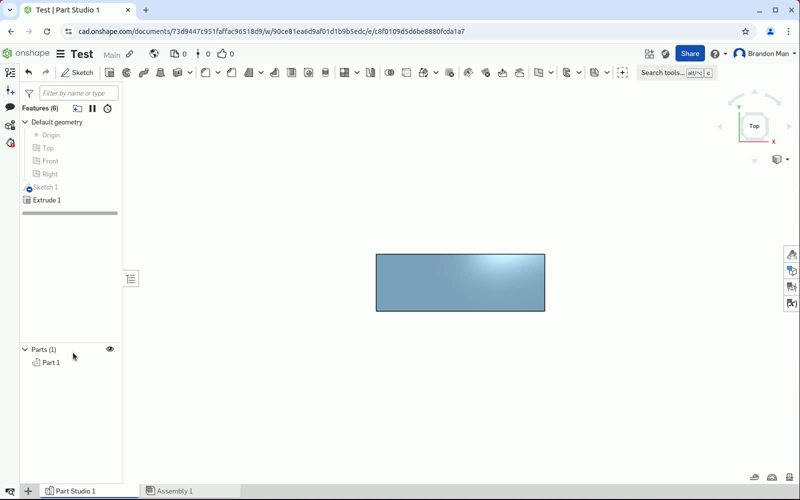
key(y)
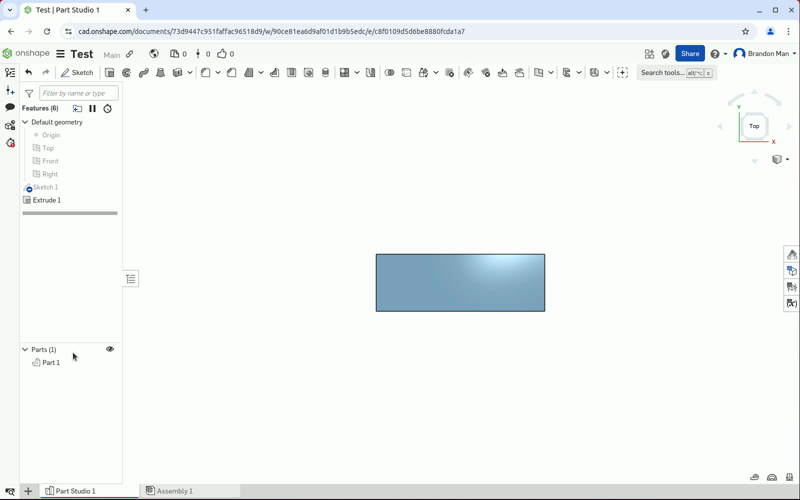
key(shift+p)
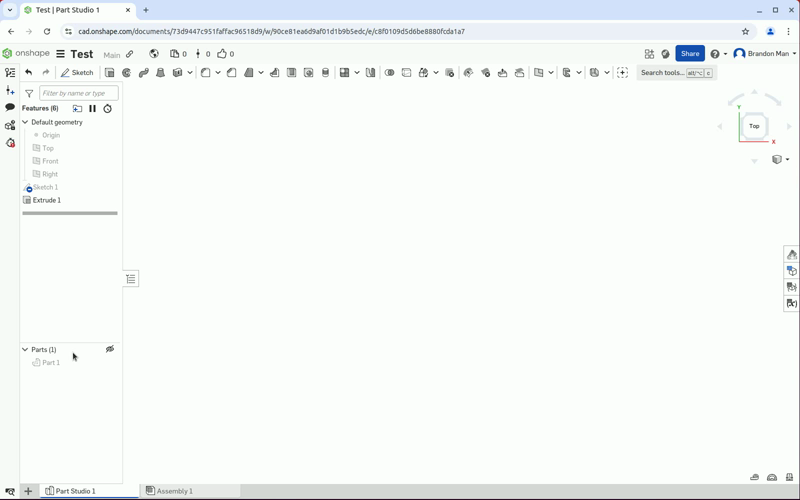
key(space)
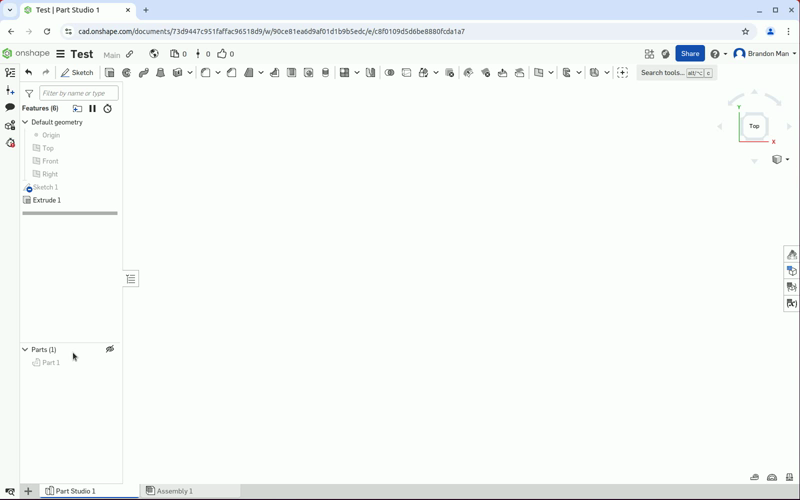
key_down(shift)
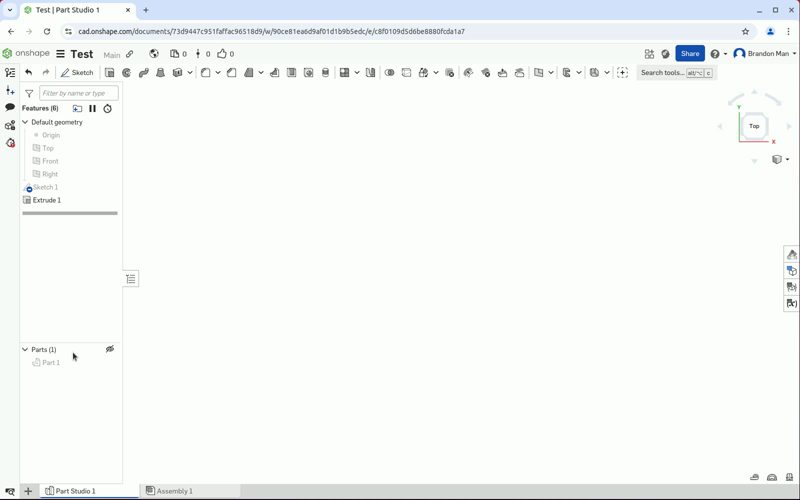
key(up)
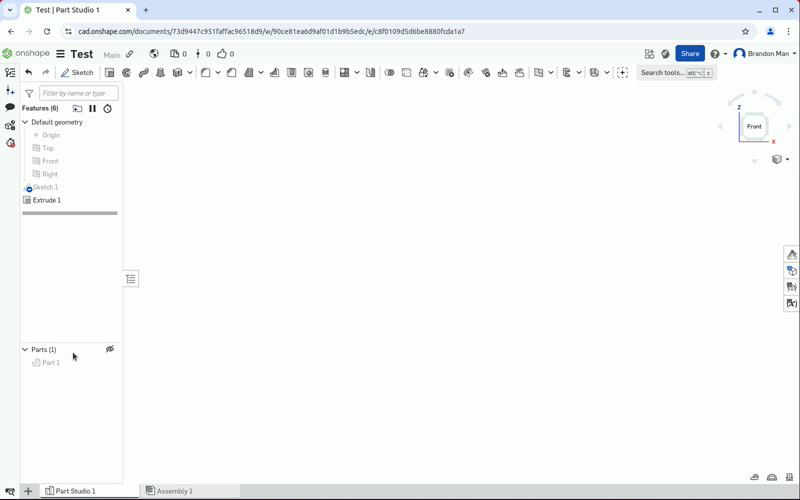
key_up(shift)
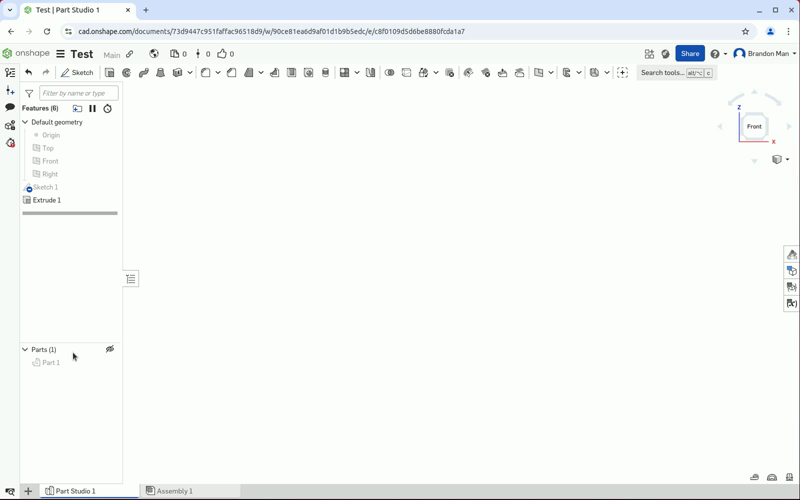
mouse_move(73, 352)
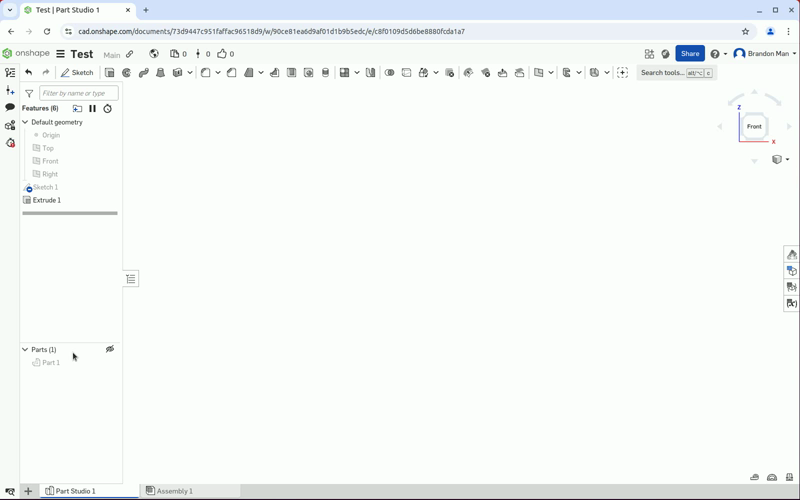
key(shift+y)
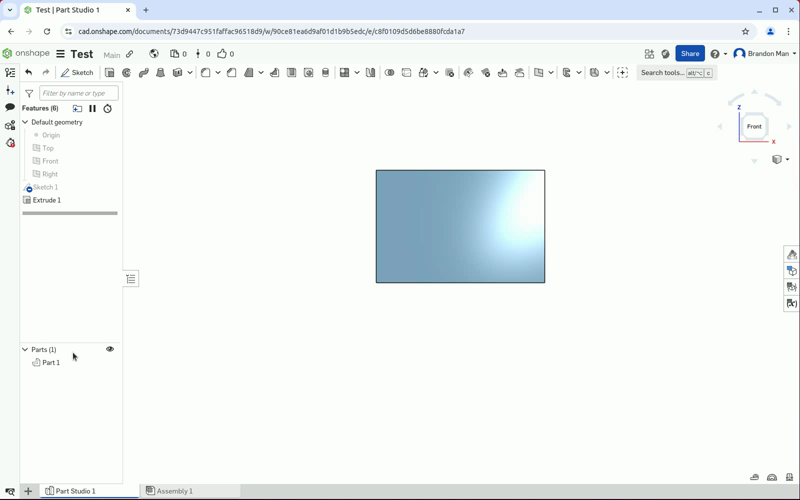
mouse_move(541, 75)
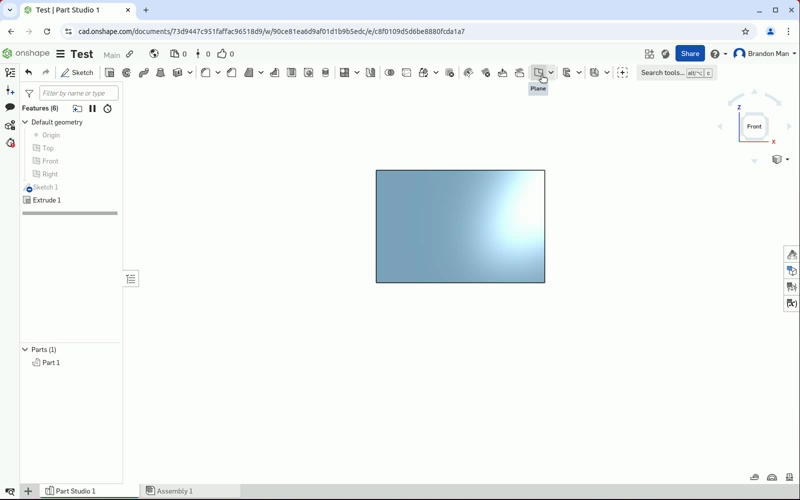
click(541, 75)
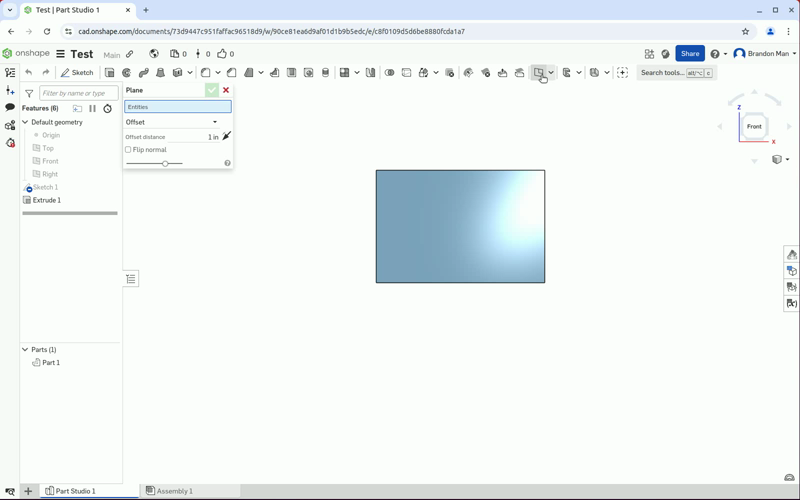
mouse_move(73, 163)
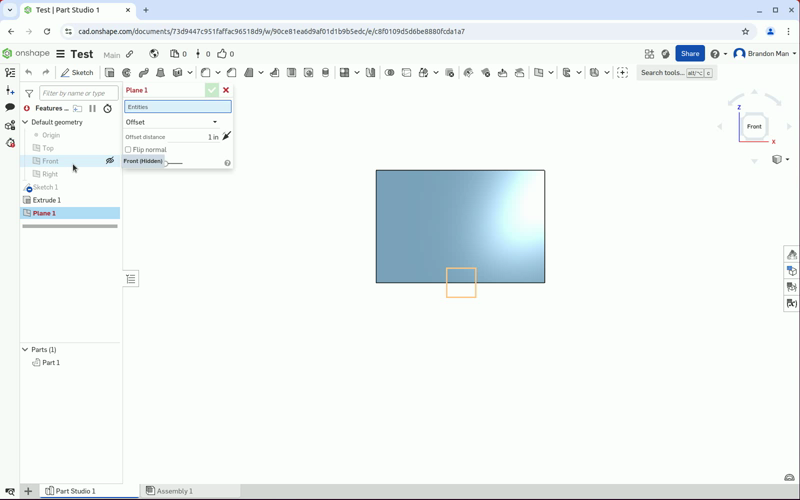
click(73, 163)
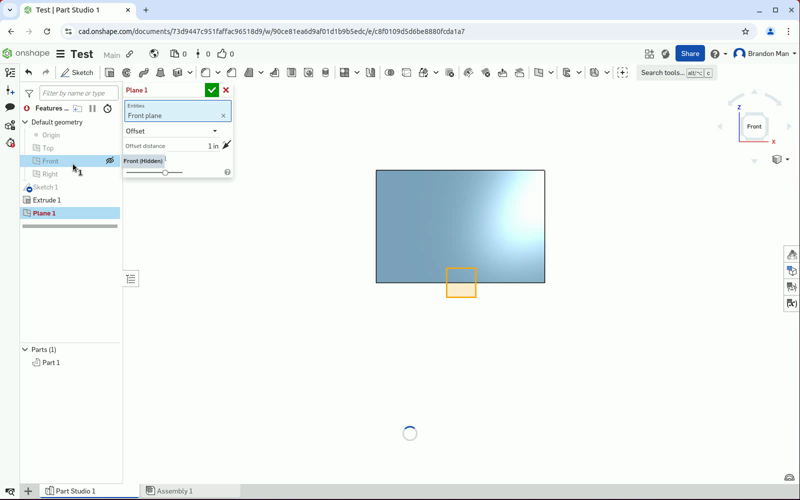
key(tab, 2)
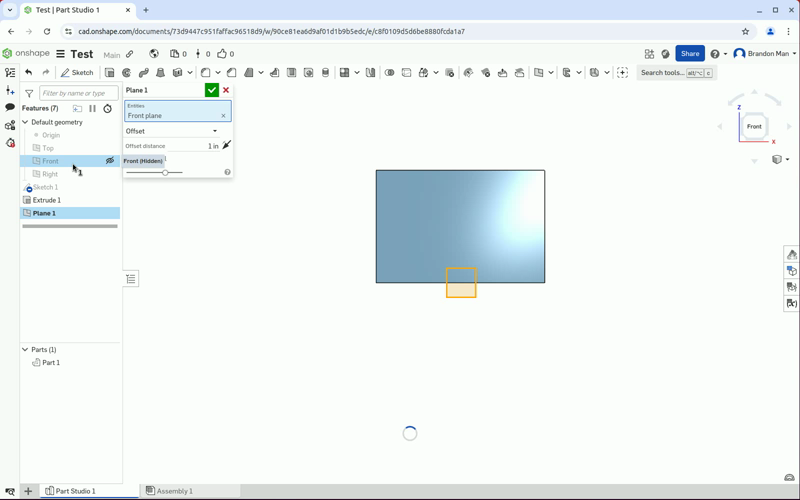
text(5.792)
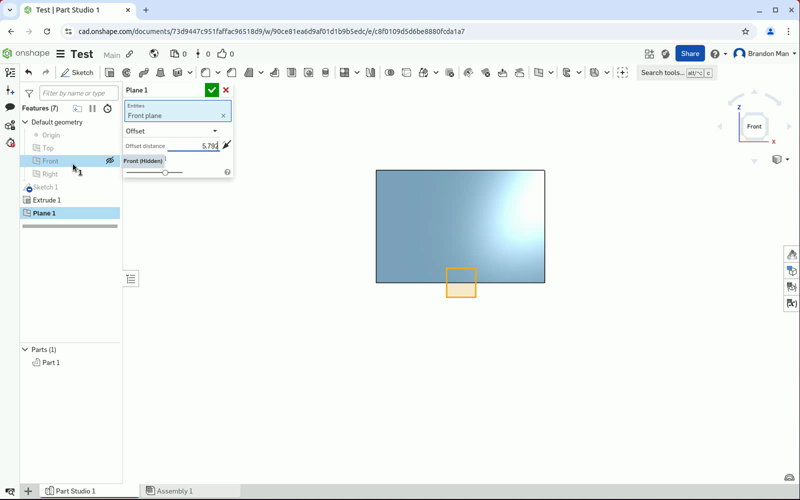
key(enter, 2)
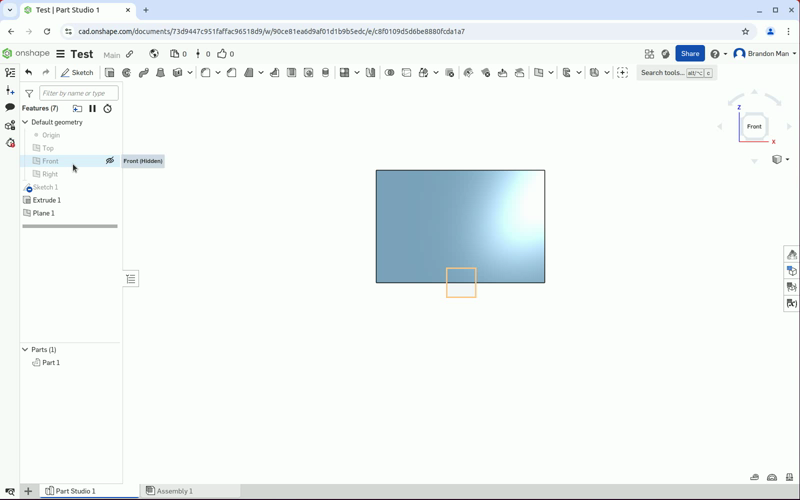
key(shift+s)
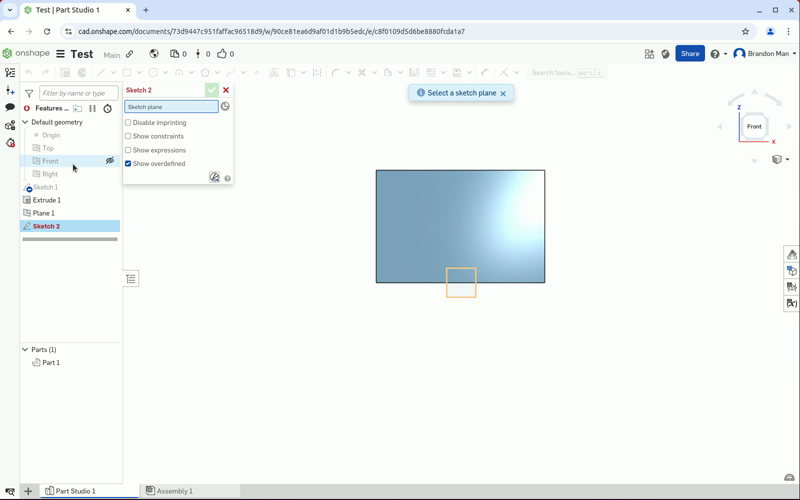
mouse_move(73, 215)
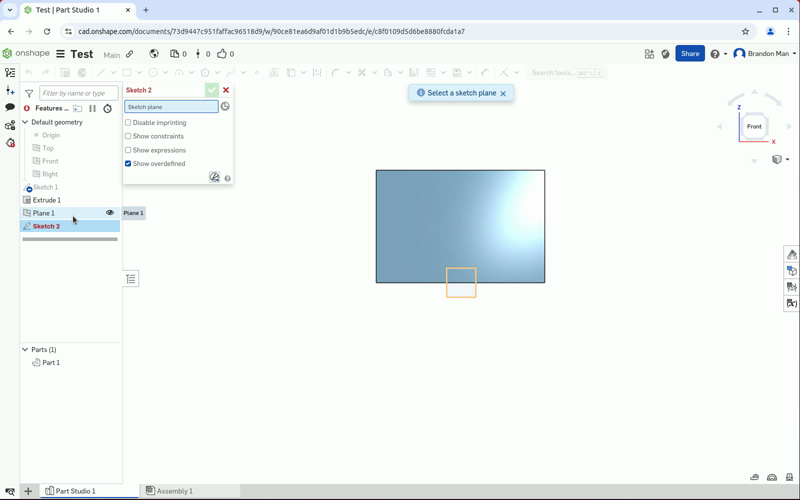
click(73, 215)
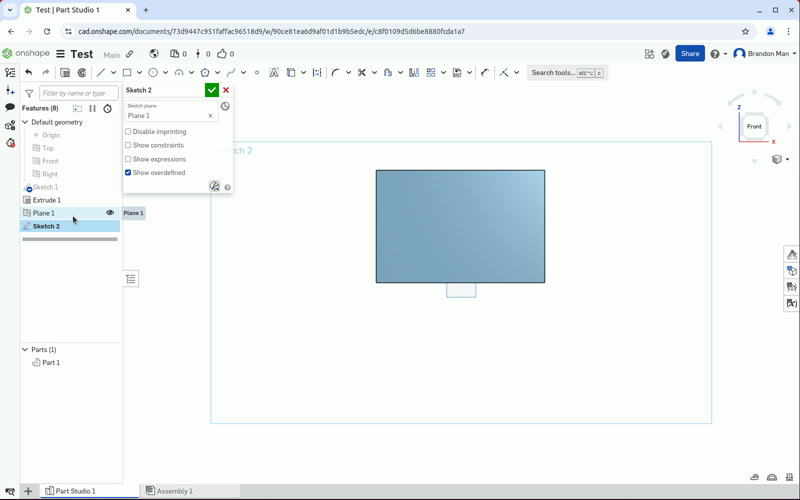
mouse_move(73, 352)
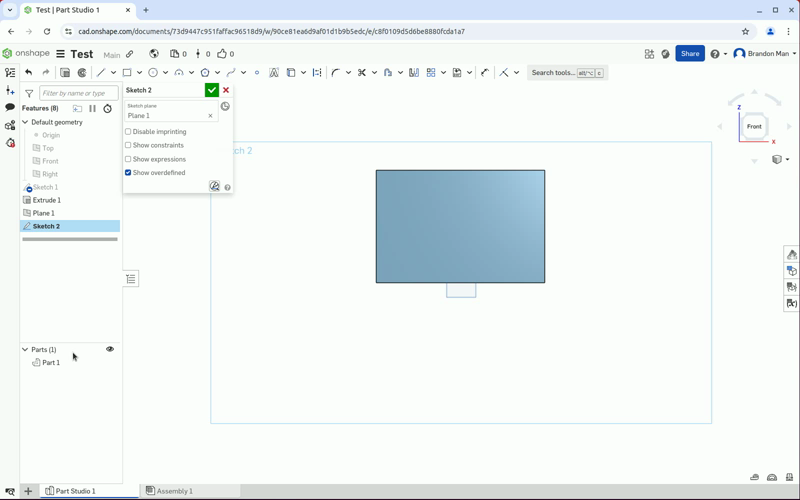
key(y)
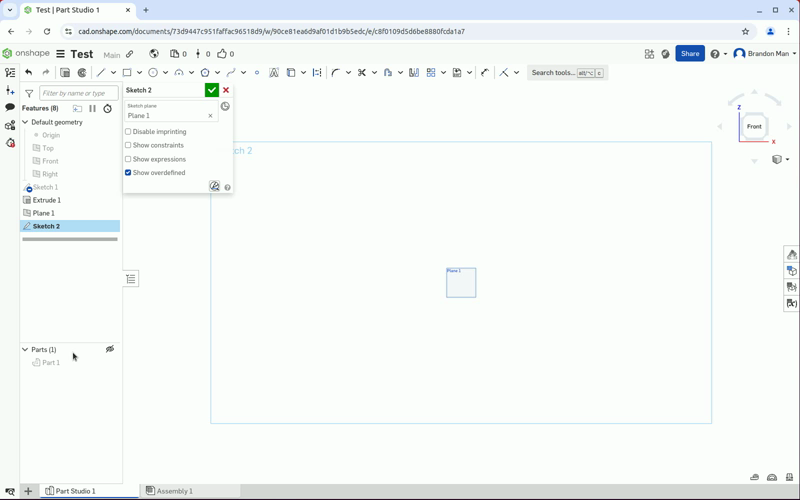
key(l)
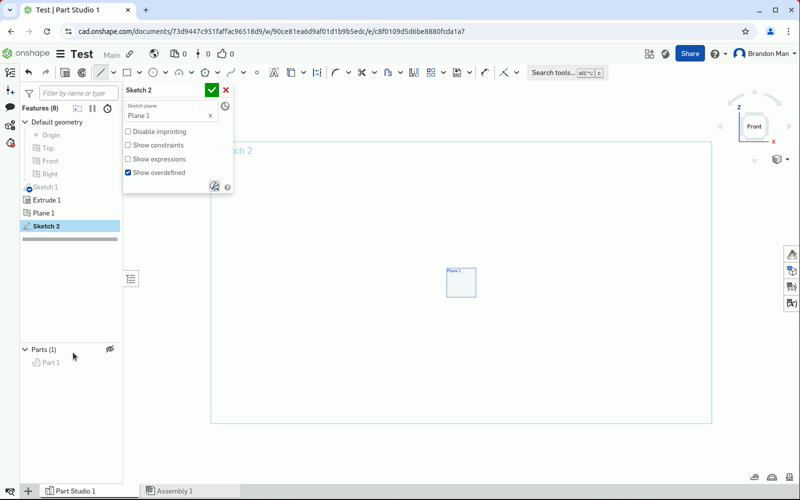
key_down(shift)
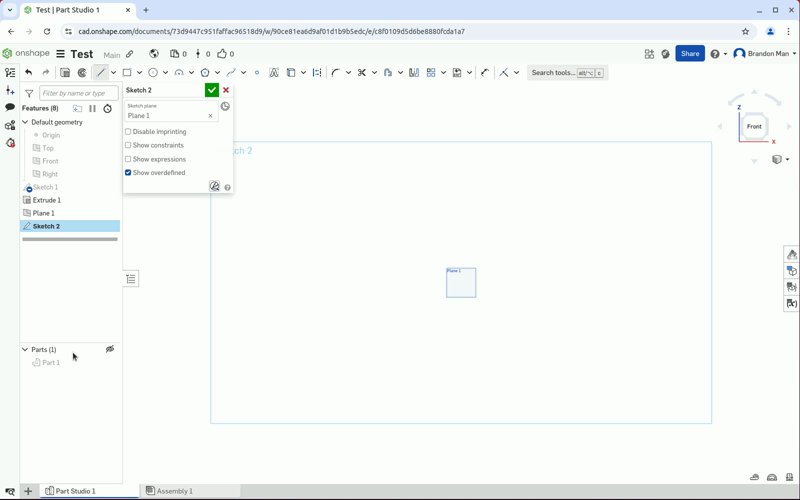
mouse_move(379, 282)
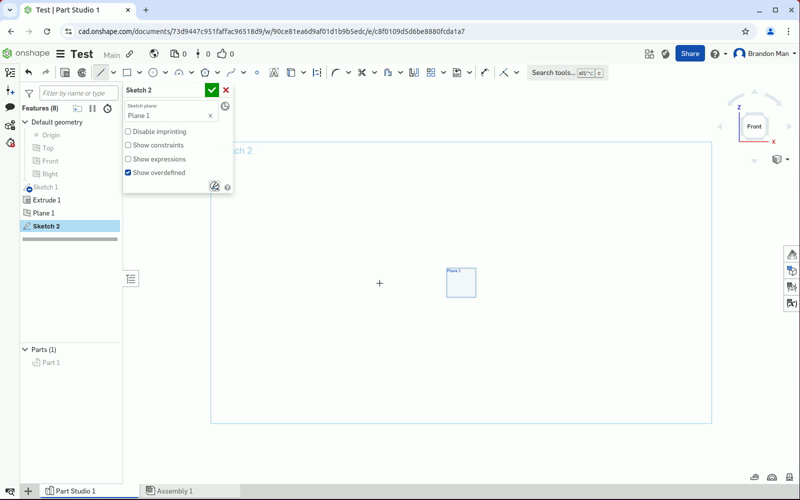
click(379, 282)
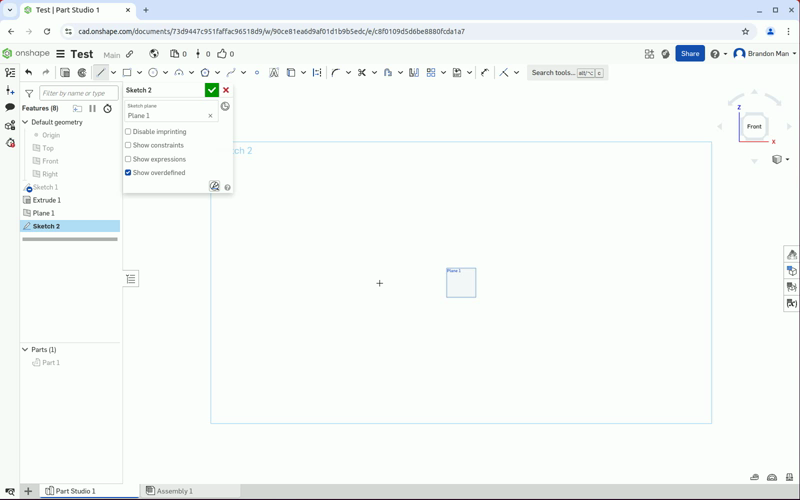
key_up(shift)
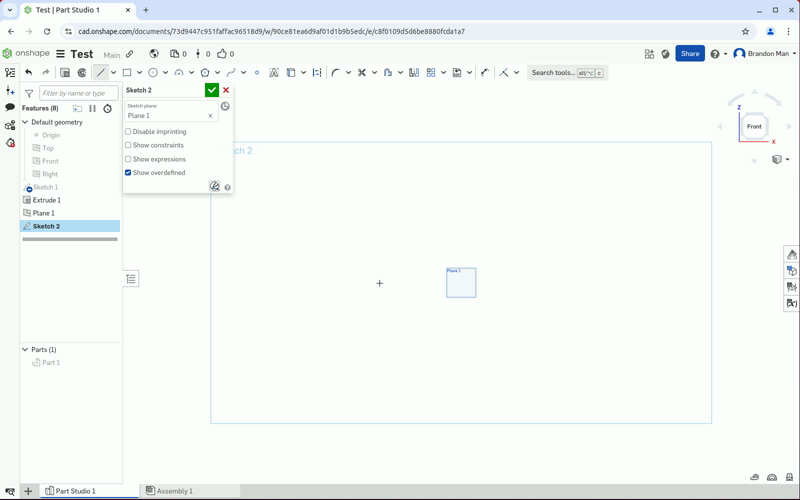
key_down(shift)
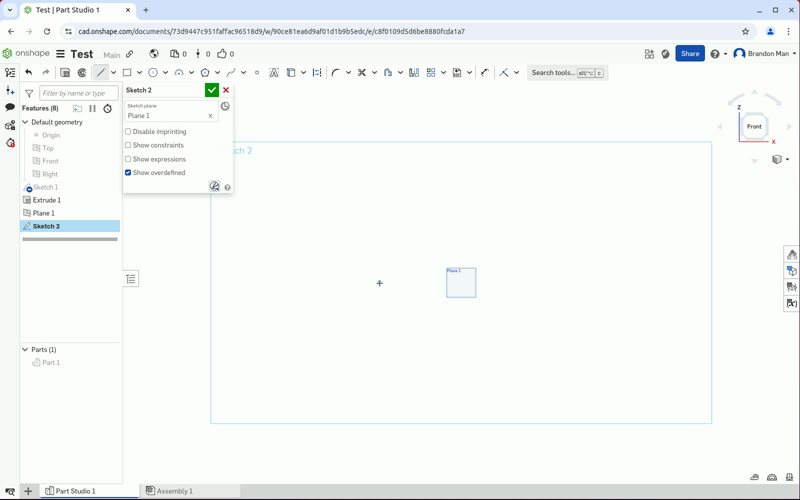
mouse_move(540, 282)
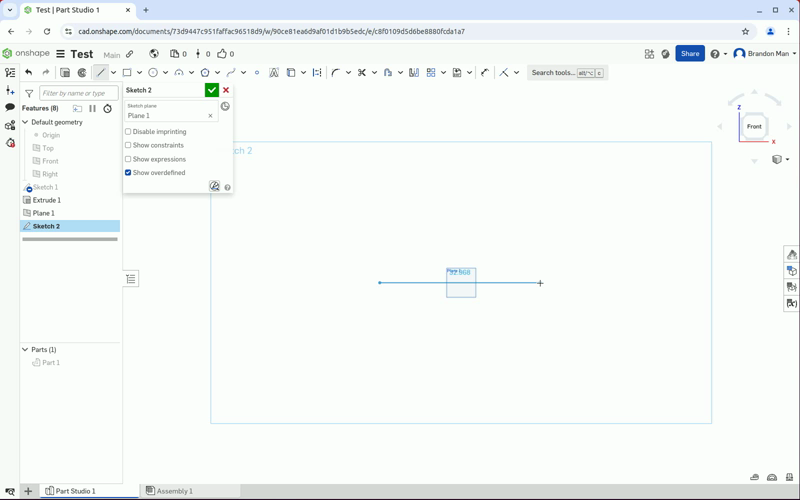
click(540, 282)
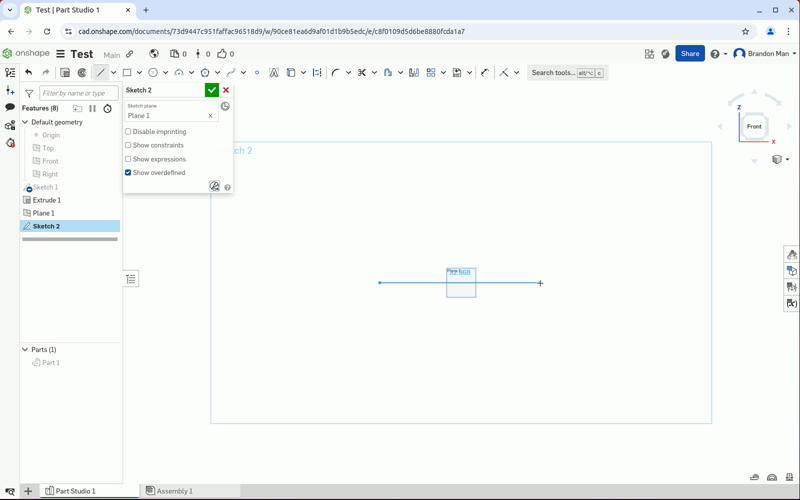
key_up(shift)
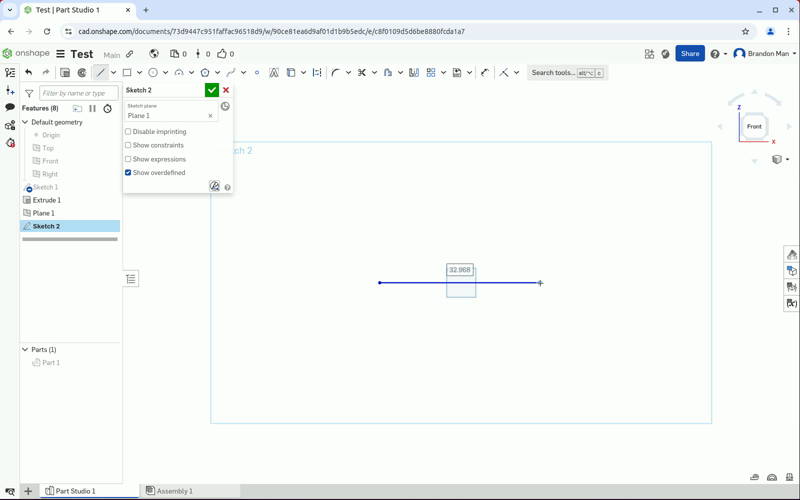
key_down(shift)
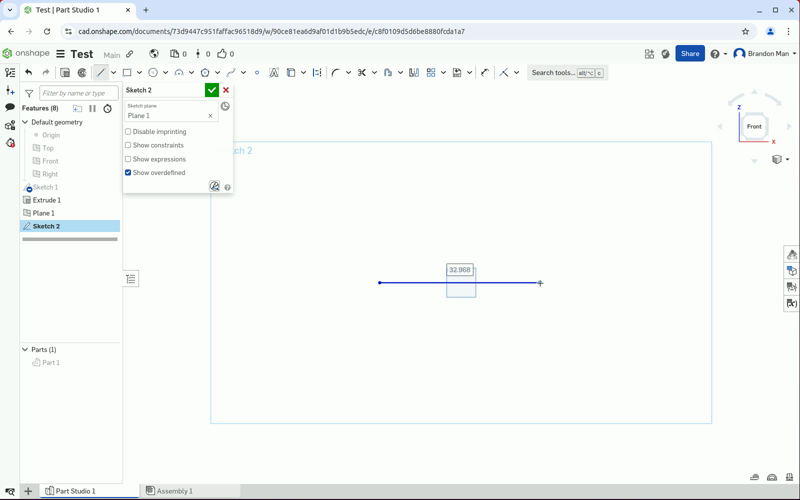
mouse_move(540, 175)
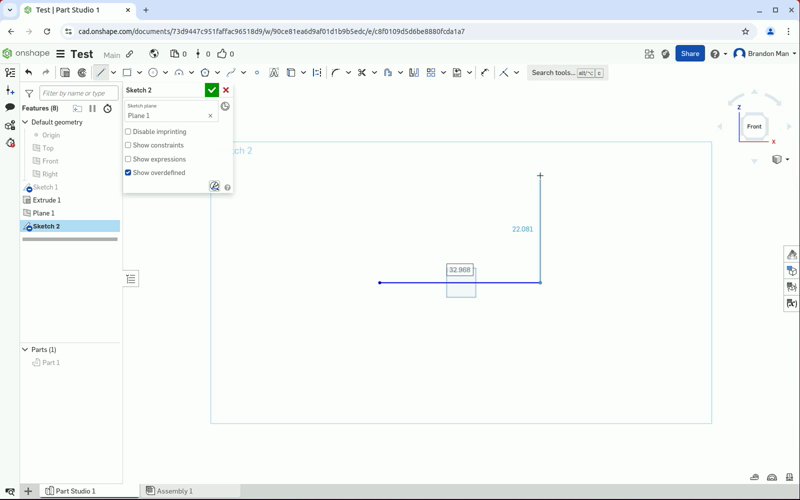
click(540, 175)
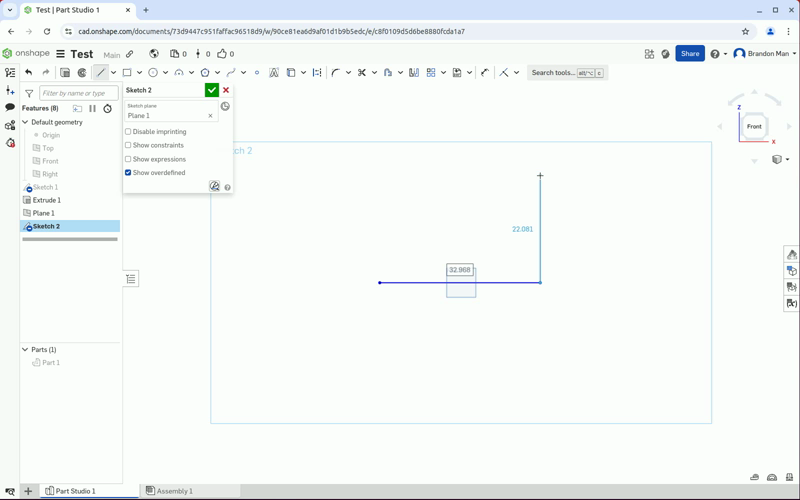
key_up(shift)
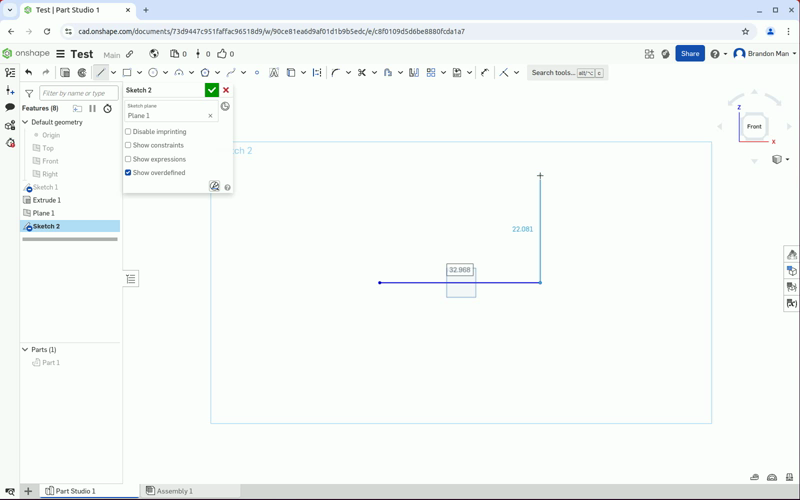
key_down(shift)
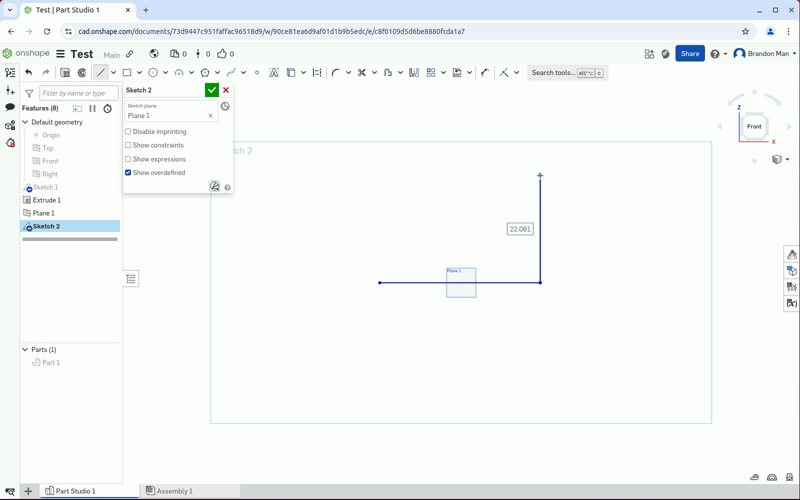
mouse_move(379, 175)
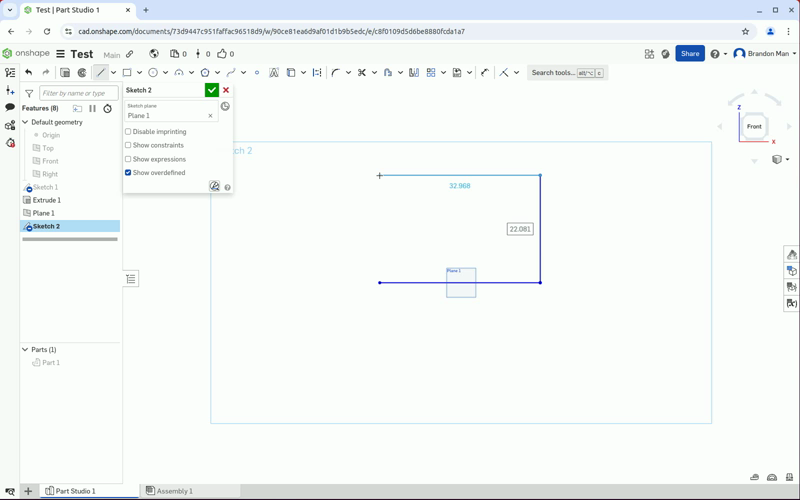
click(379, 175)
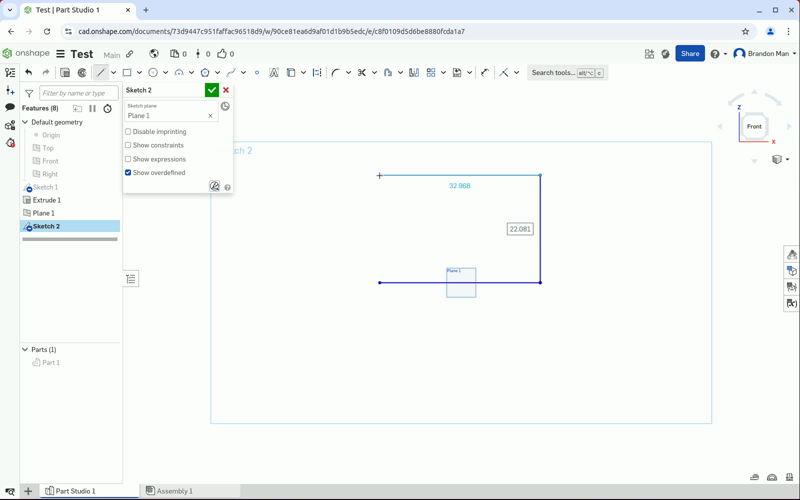
key_up(shift)
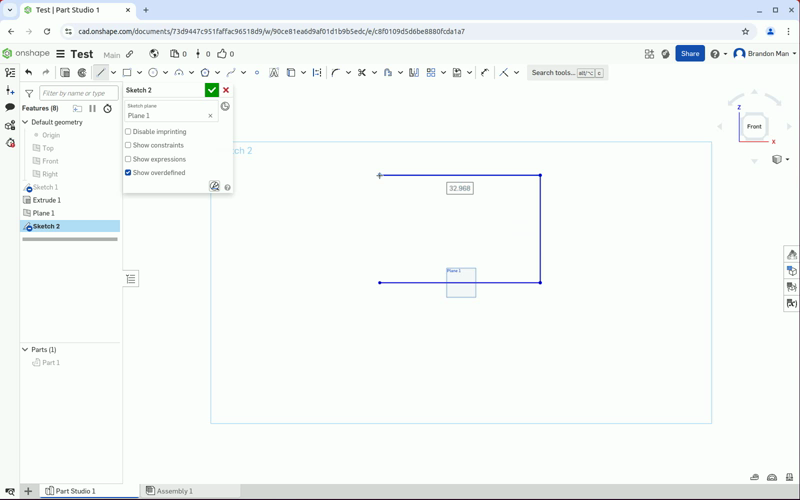
key_down(shift)
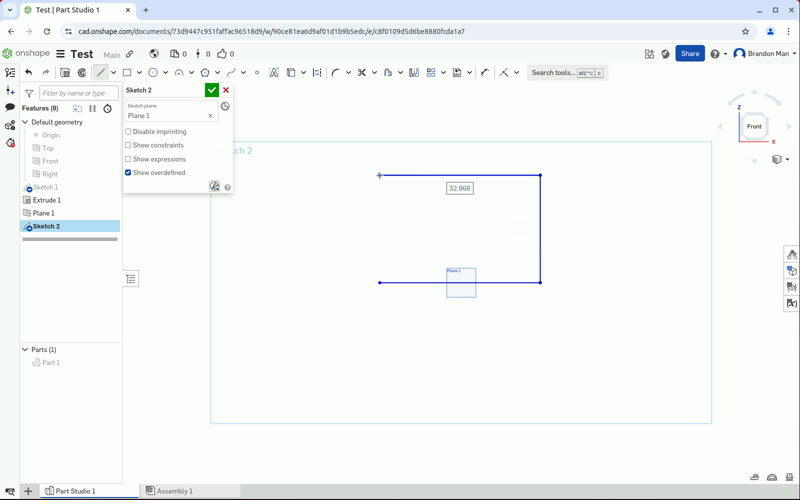
mouse_move(379, 282)
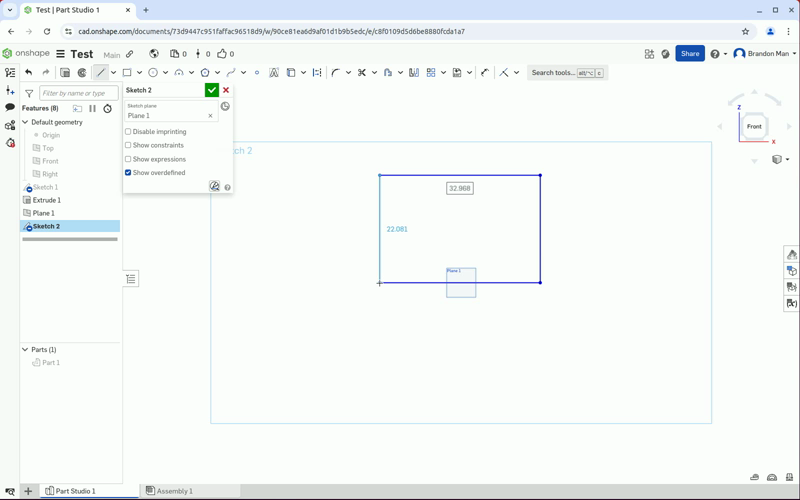
key_up(shift)
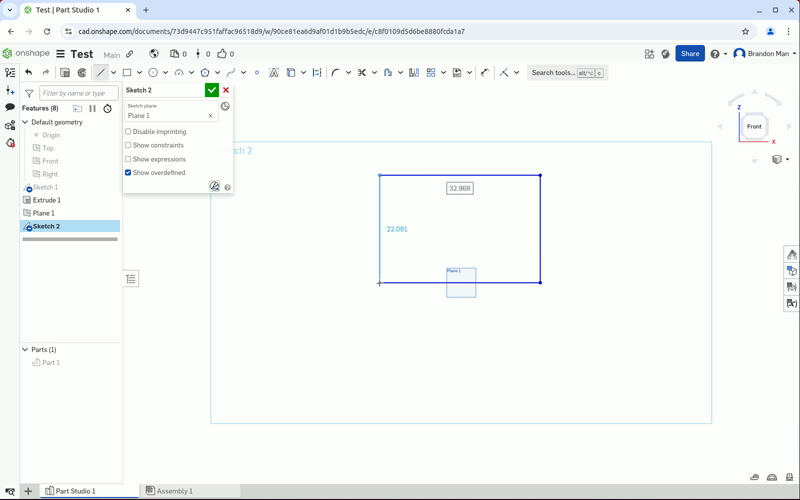
click(379, 282)
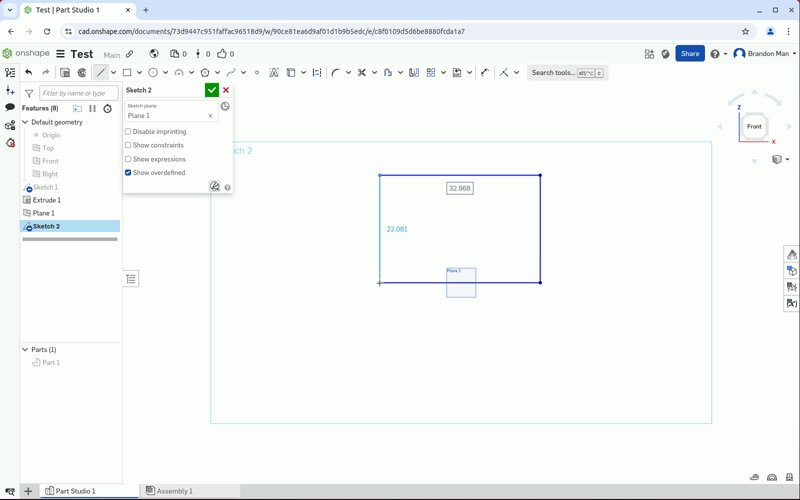
key(esc)
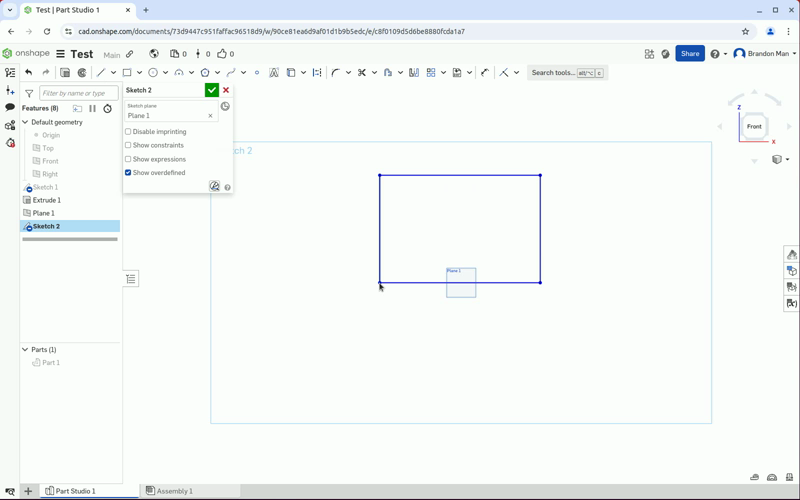
mouse_move(448, 202)
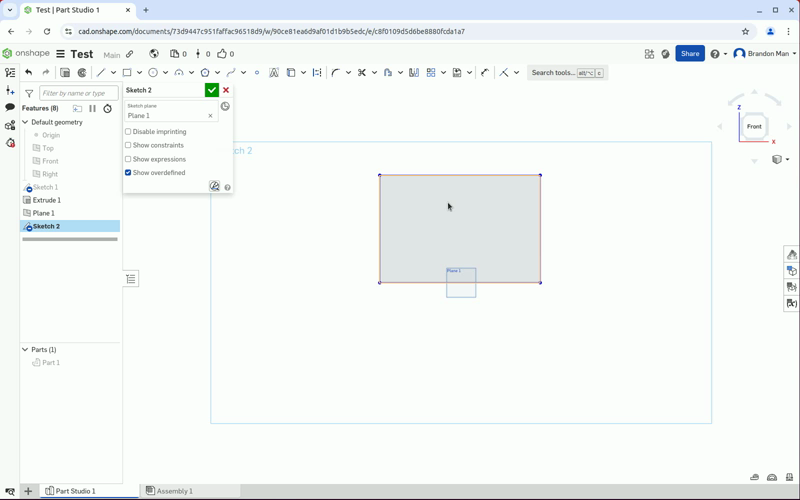
click(448, 202)
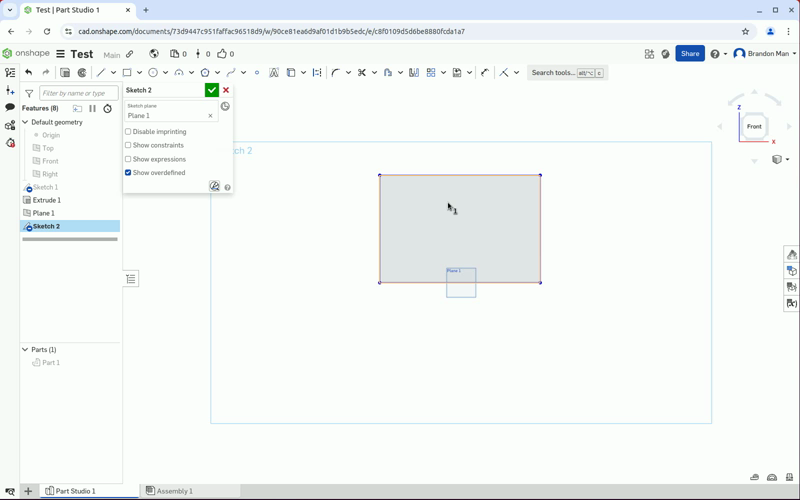
mouse_move(73, 352)
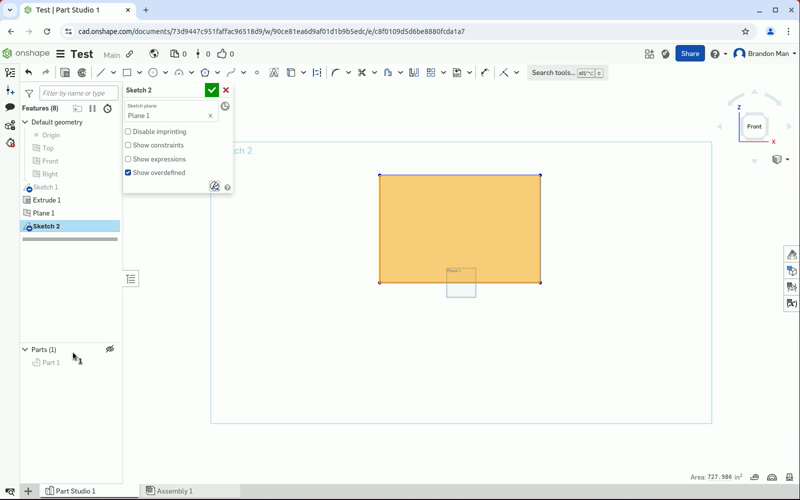
key(shift+y)
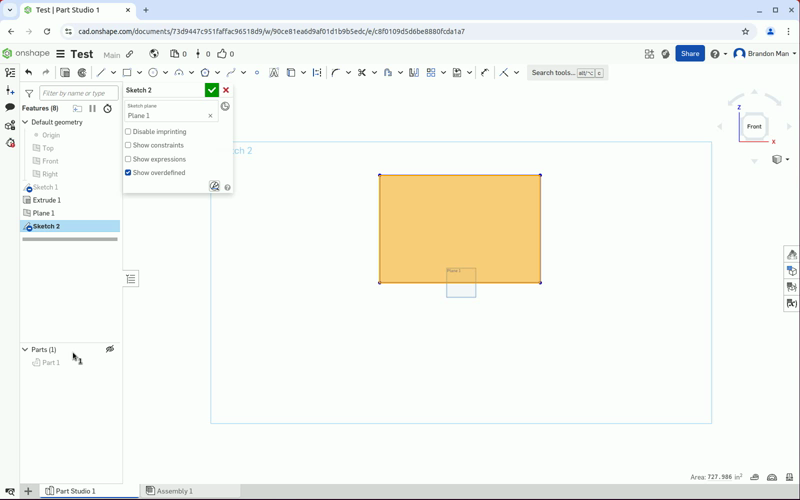
key(shift+e)
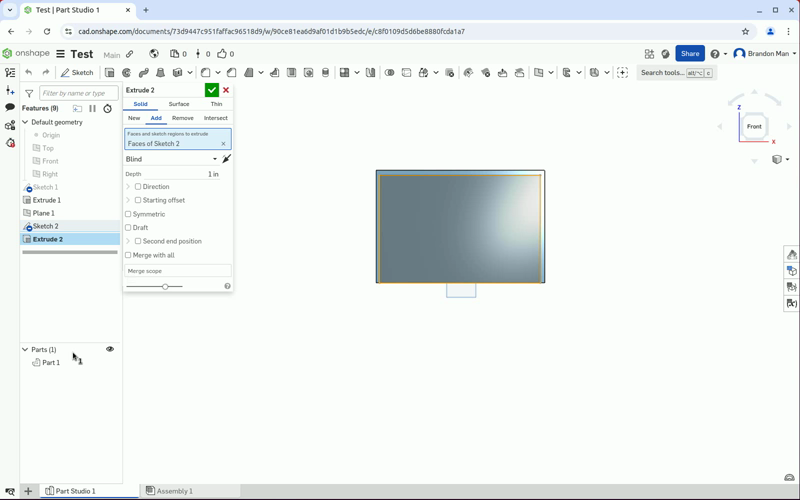
mouse_move(143, 106)
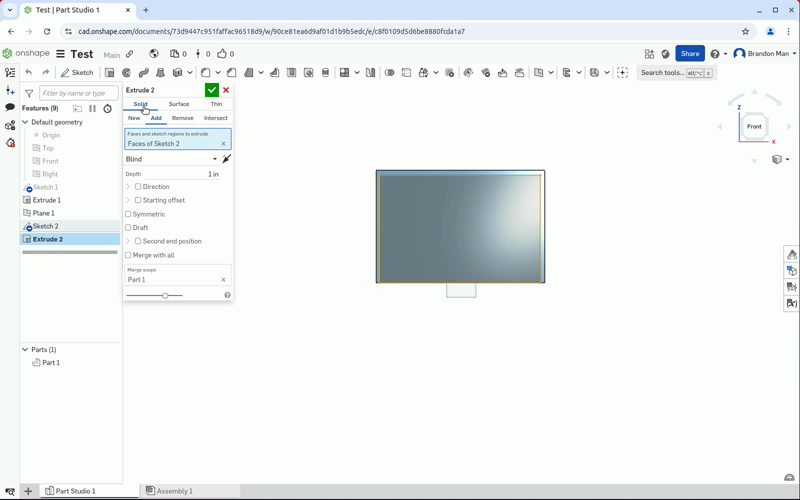
click(143, 106)
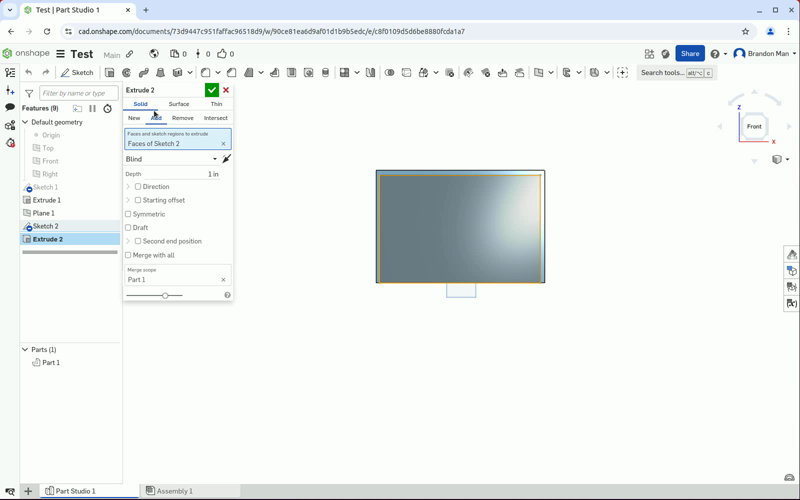
mouse_move(186, 120)
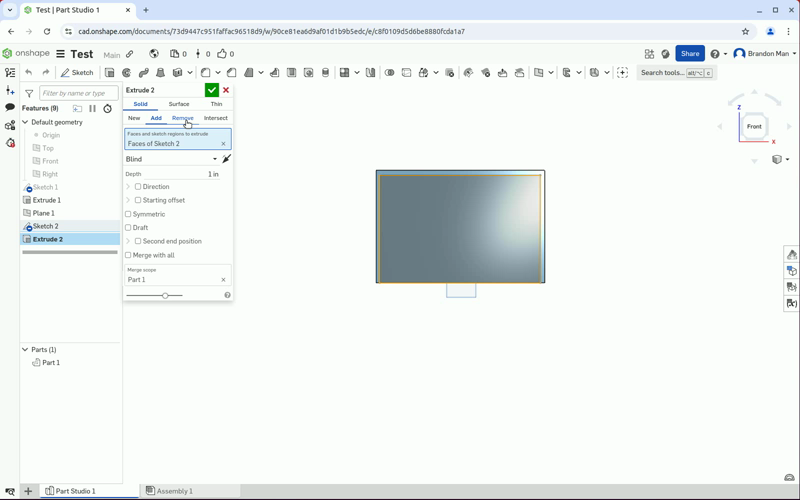
click(186, 120)
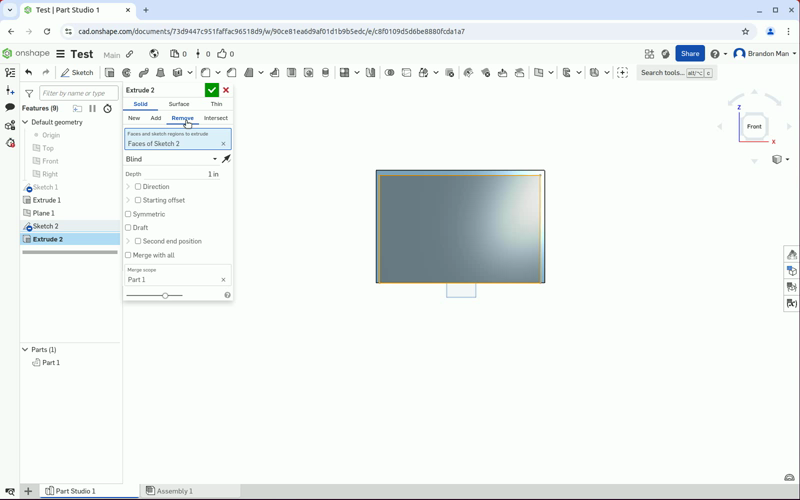
key(tab, 4)
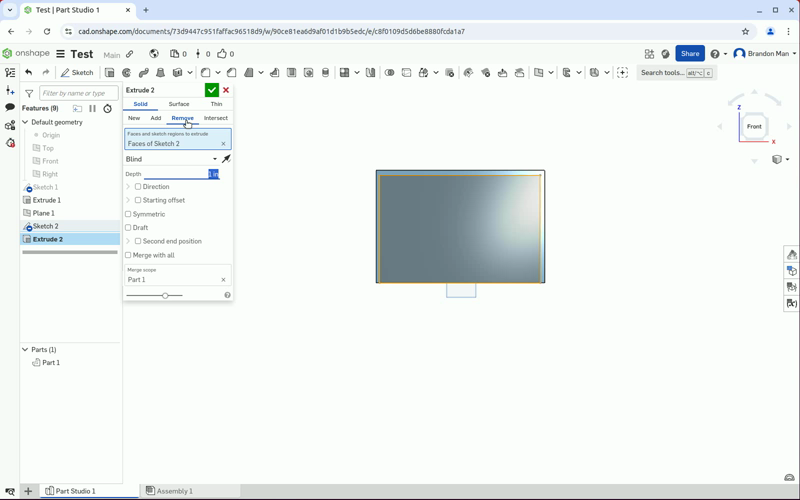
text(11.554)
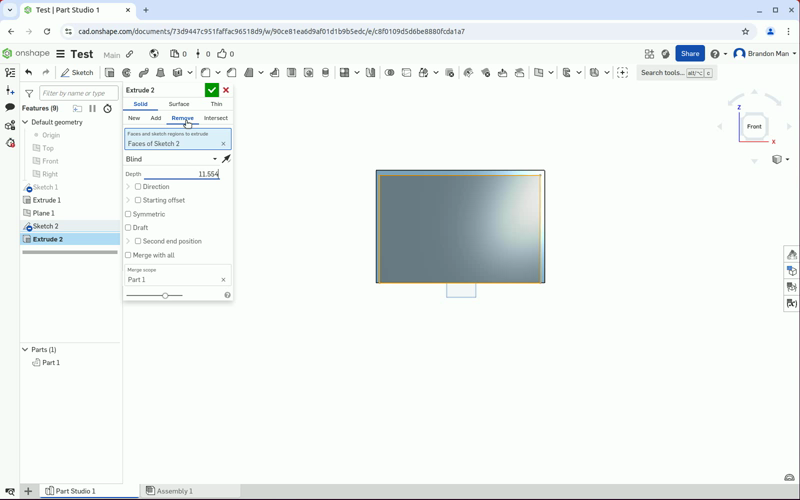
key(tab, 6)
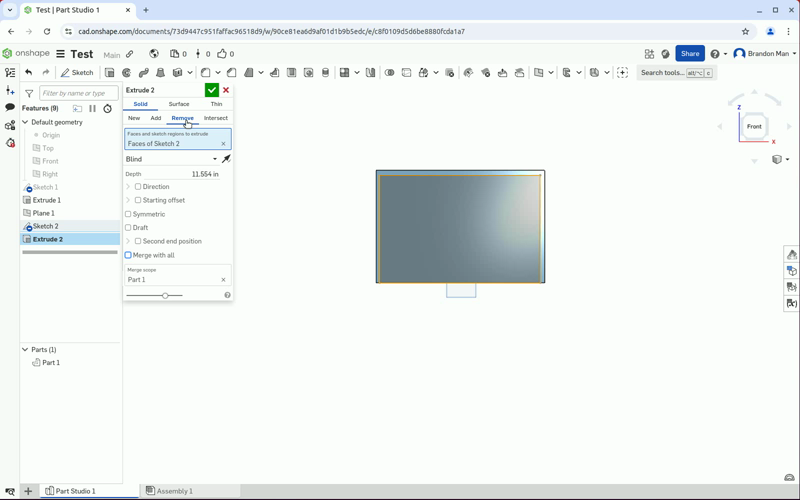
key(space)
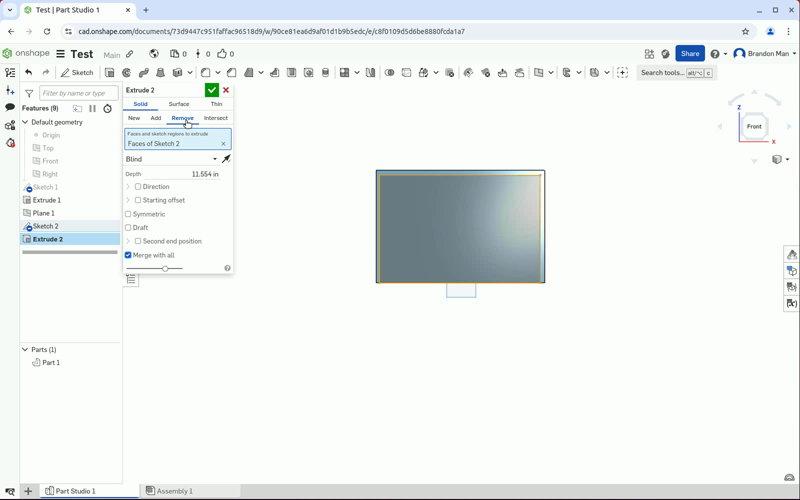
key(enter)
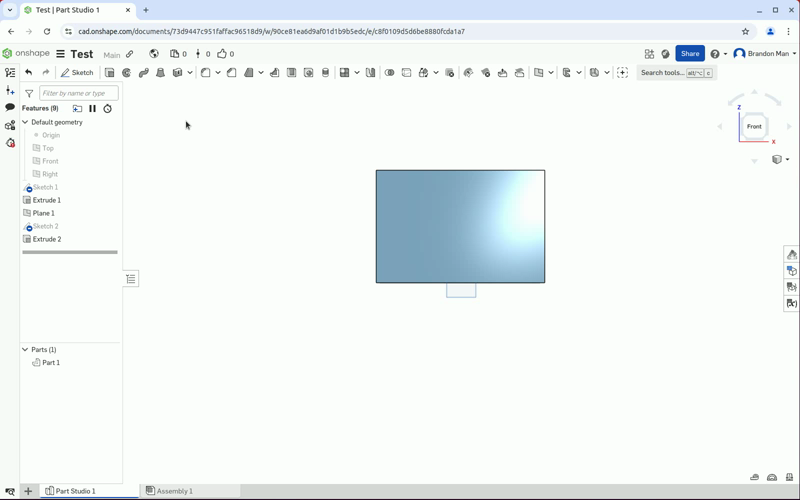
key(shift+h)
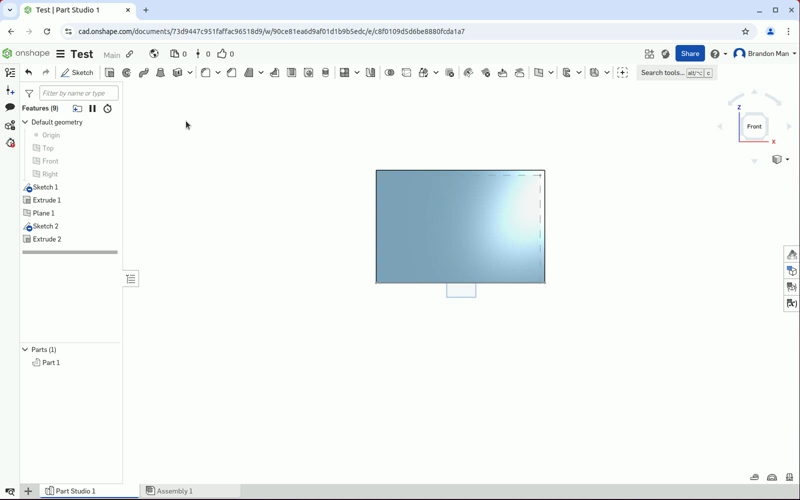
key(shift+h)
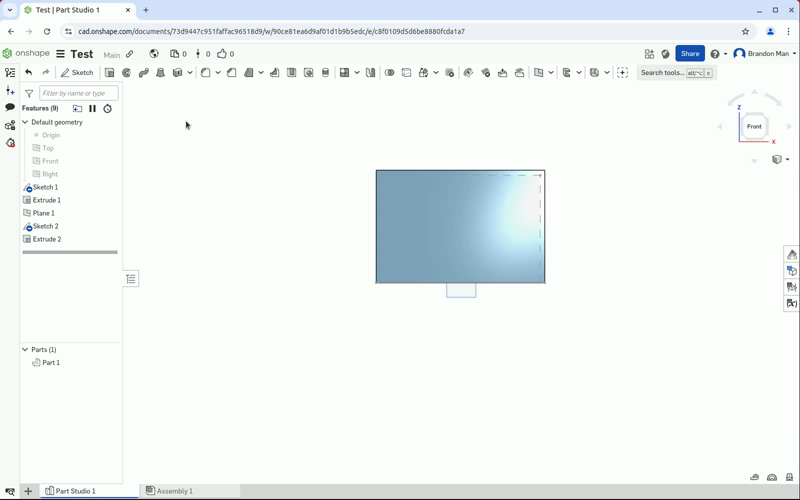
key(shift+7)
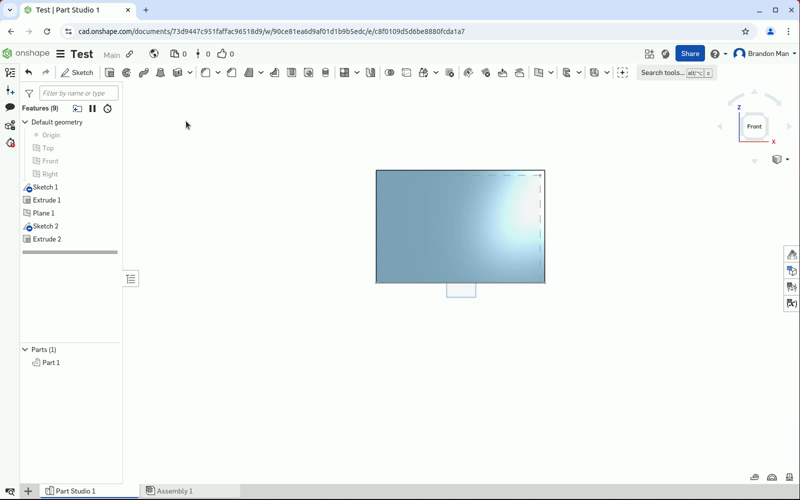
key(left, 2)
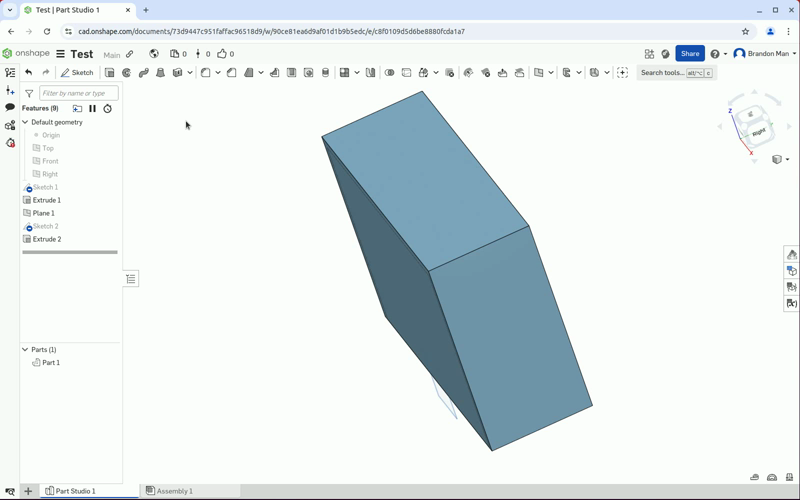
key(down, 2)
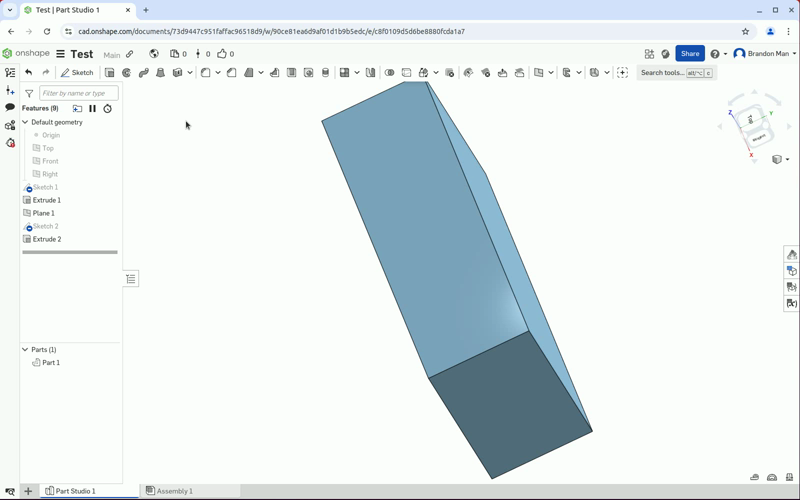
key(up, 2)
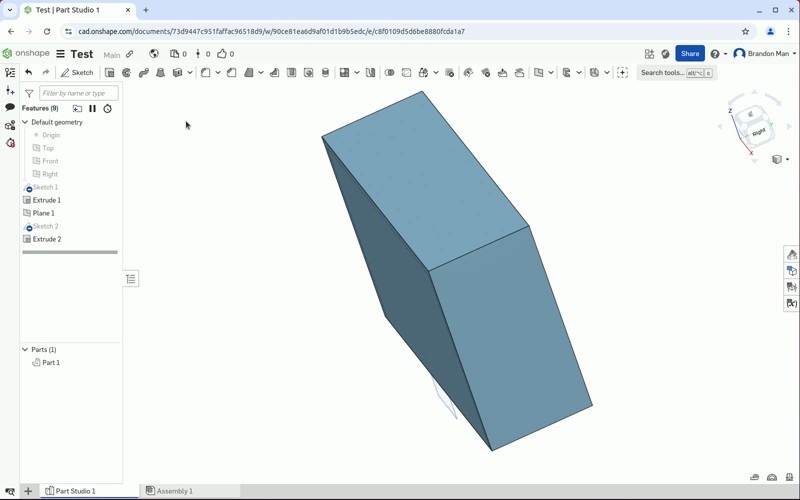
key(right, 2)
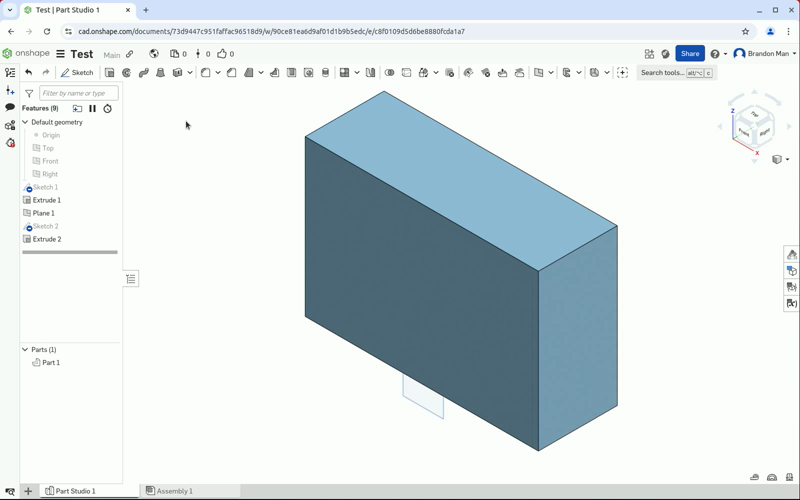
mouse_move(73, 189)
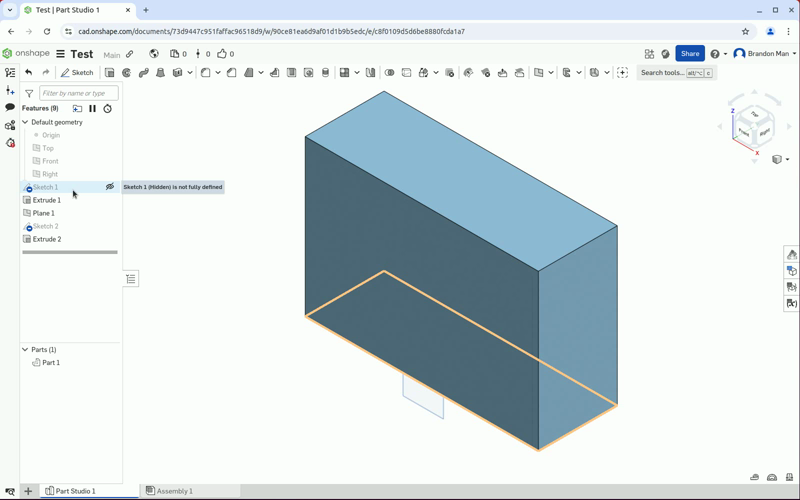
click(73, 189)